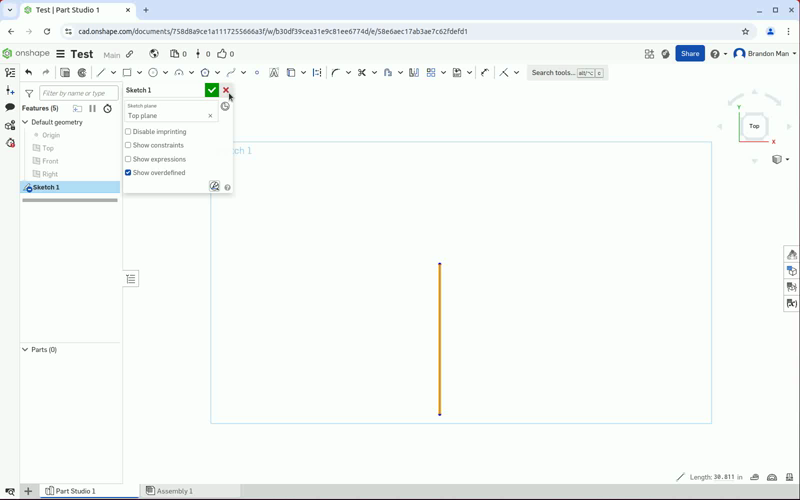
key(shift+h)
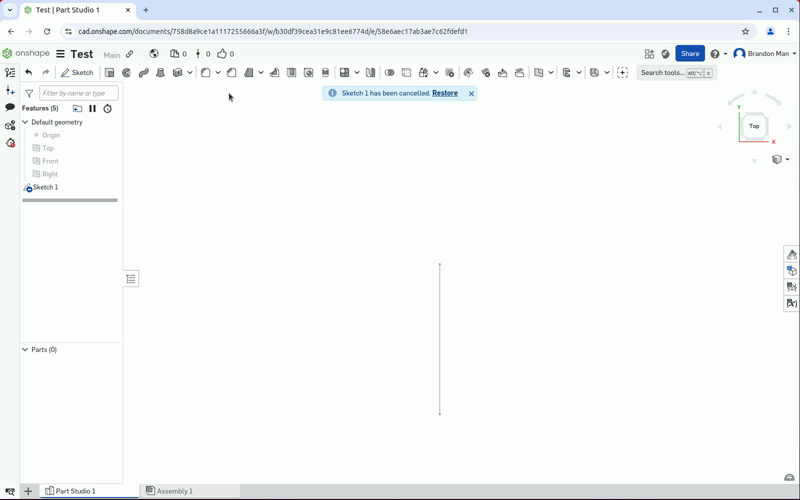
mouse_move(73, 352)
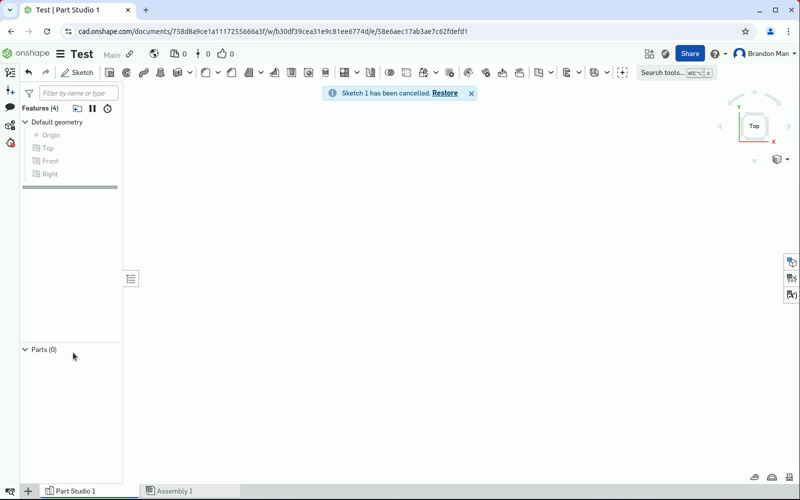
key(y)
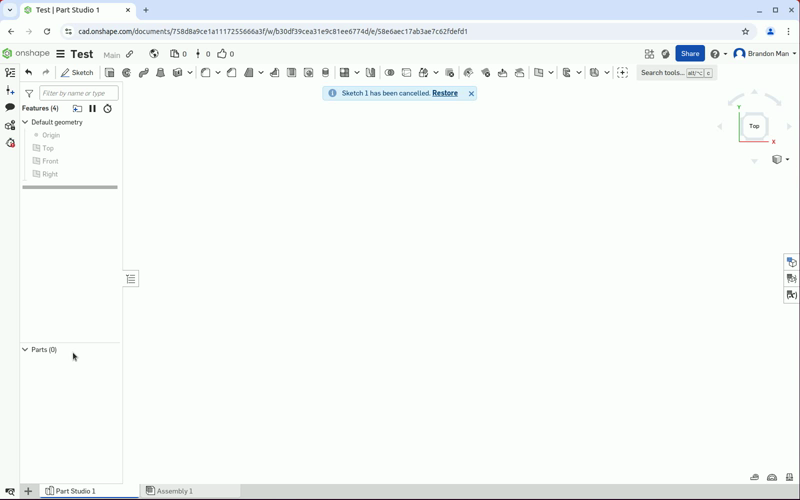
key(shift+p)
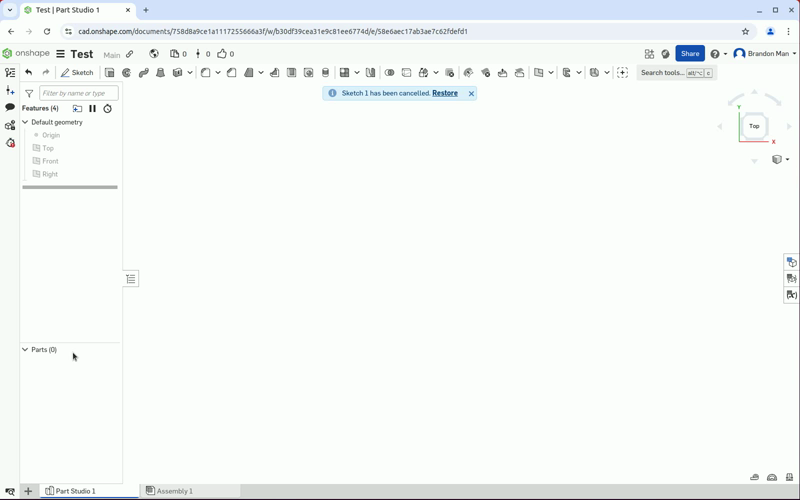
key(space)
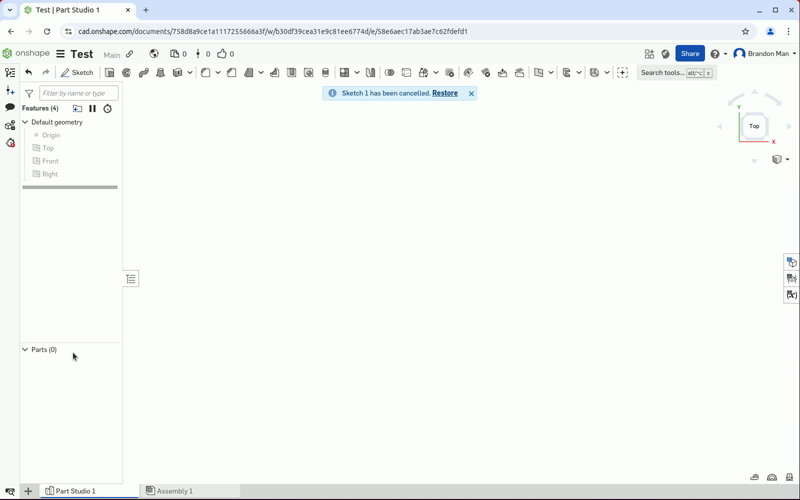
key_down(shift)
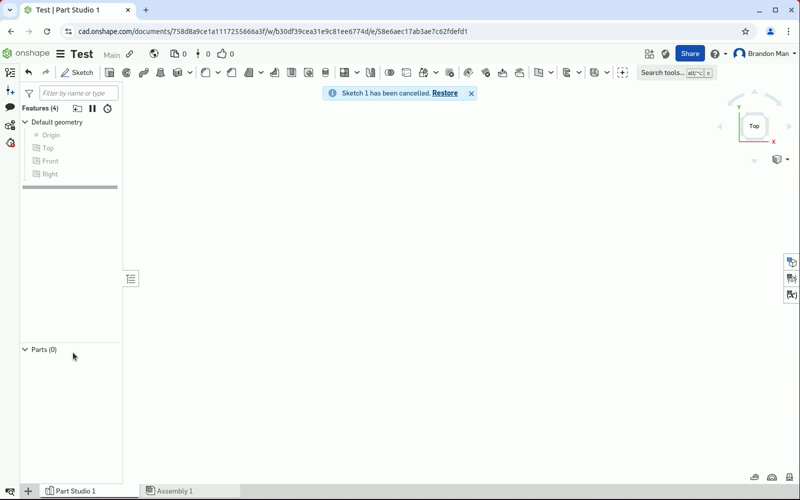
key(up)
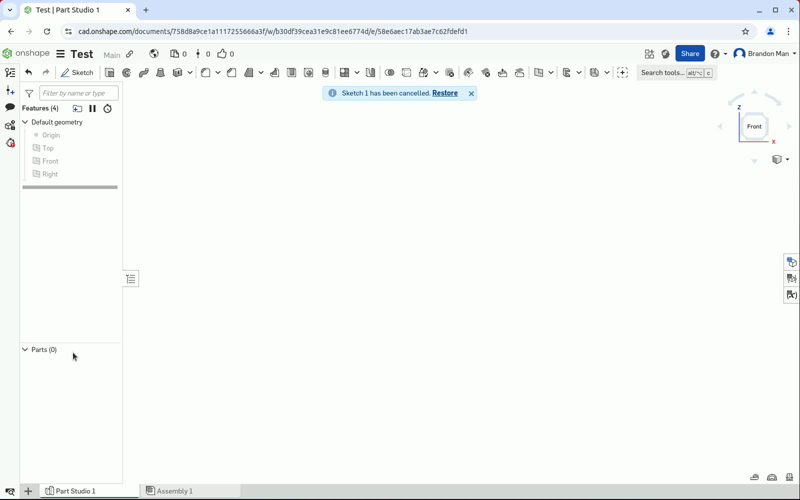
key_up(shift)
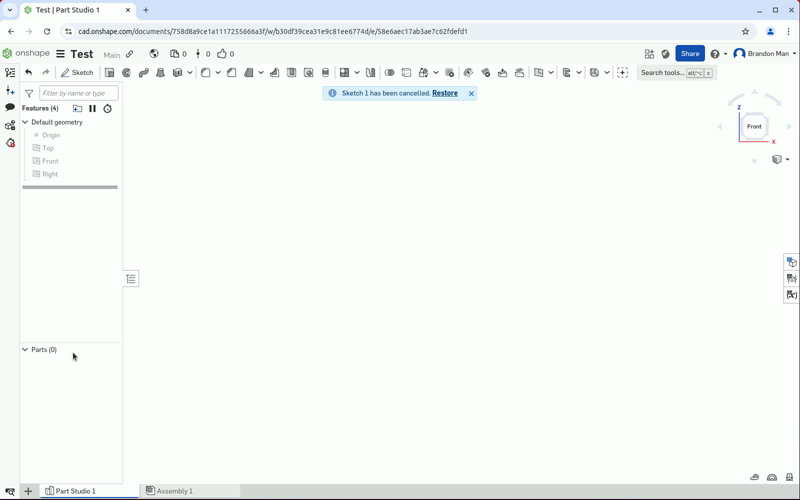
mouse_move(73, 352)
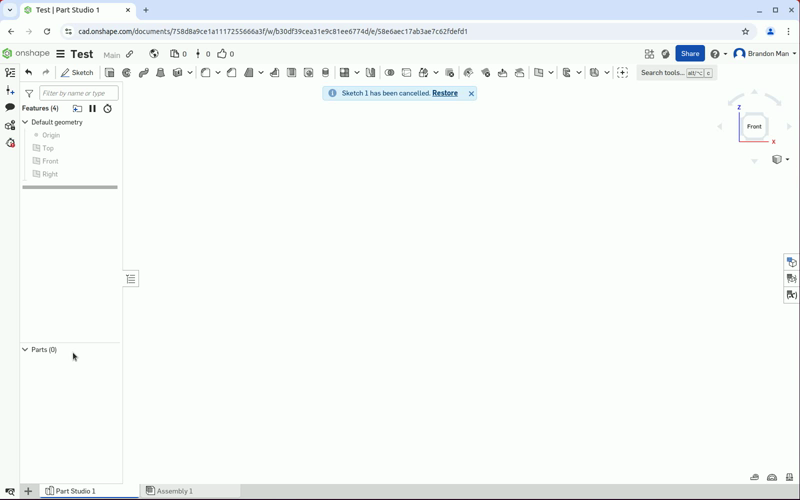
key(shift+y)
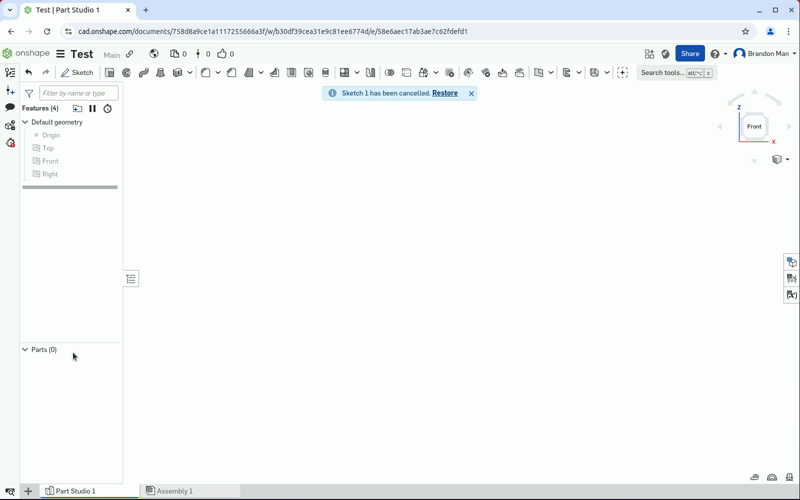
key(shift+s)
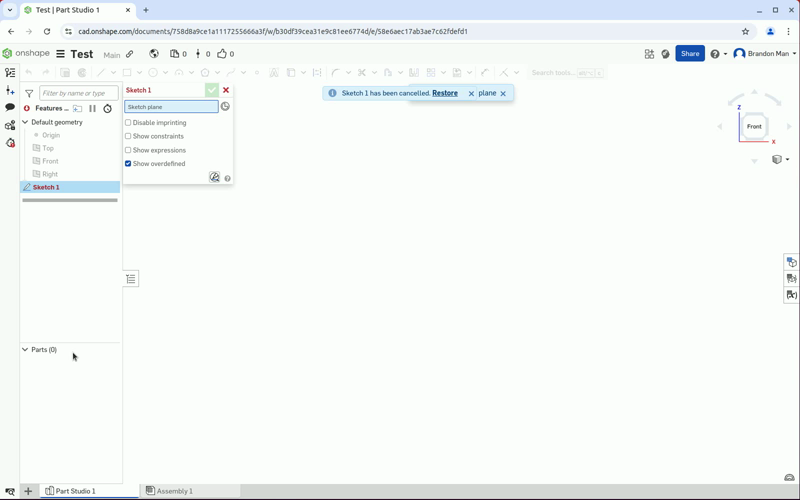
mouse_move(73, 163)
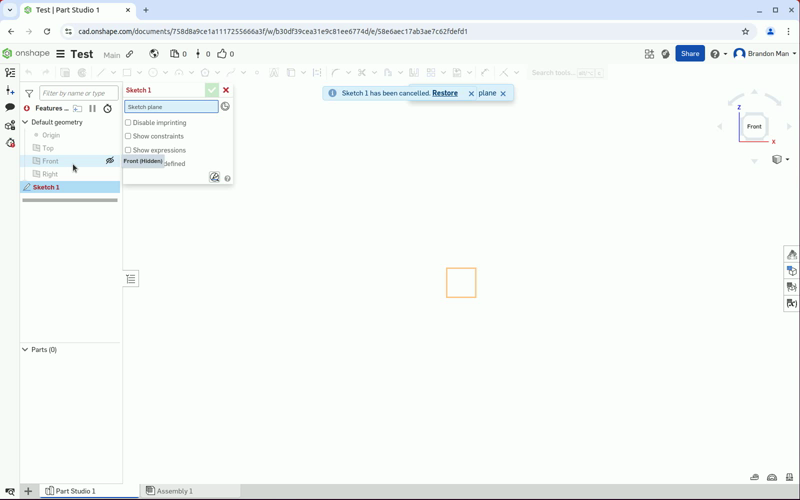
click(73, 163)
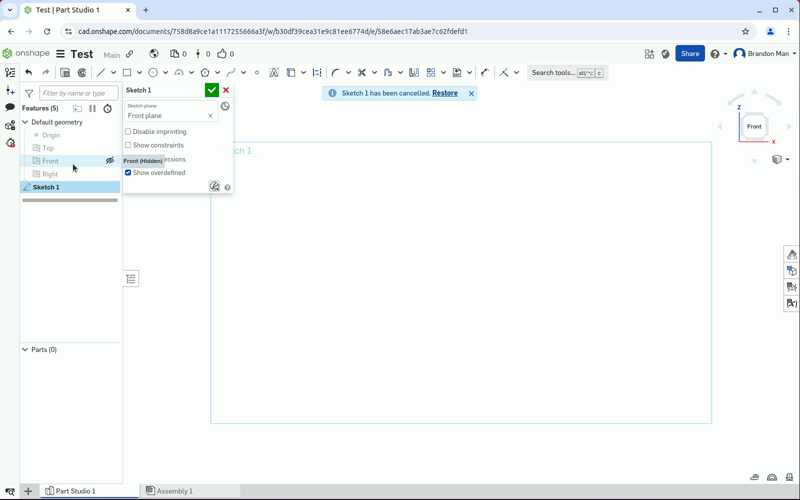
mouse_move(73, 352)
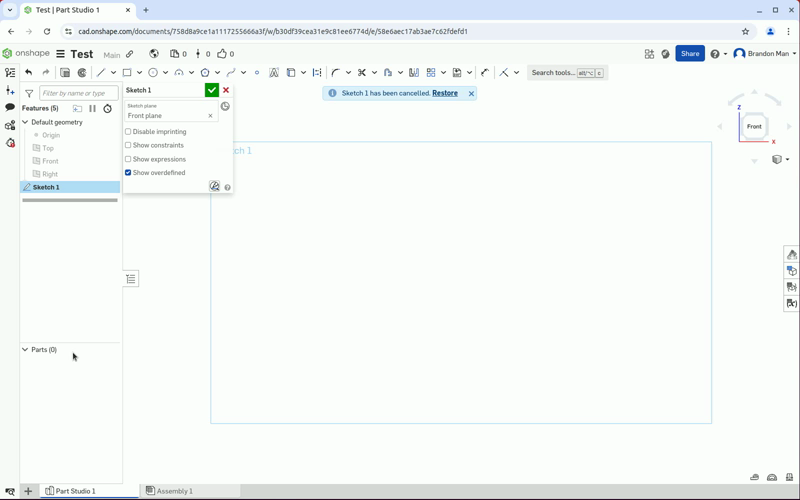
key(y)
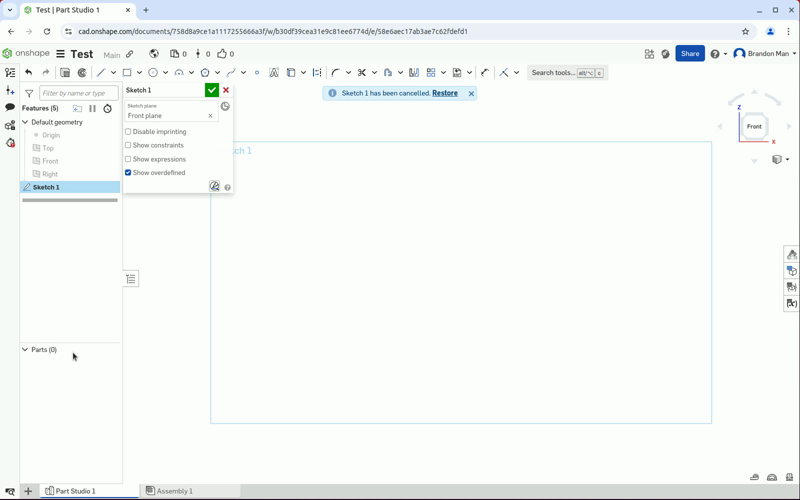
key(l)
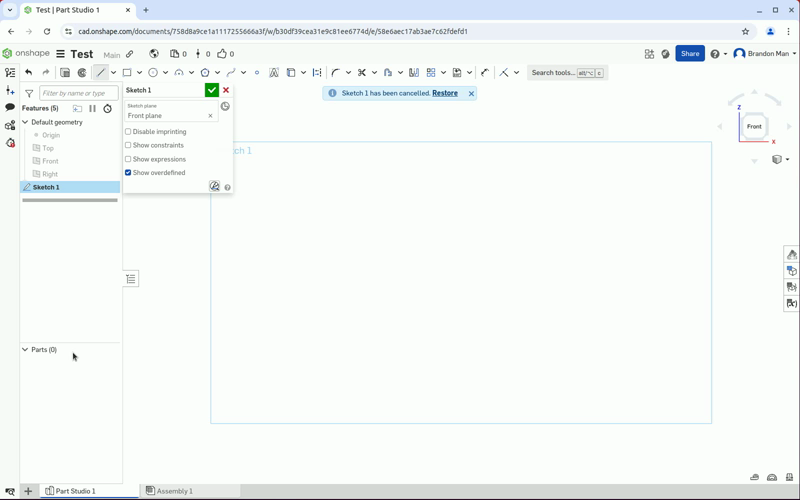
key_down(shift)
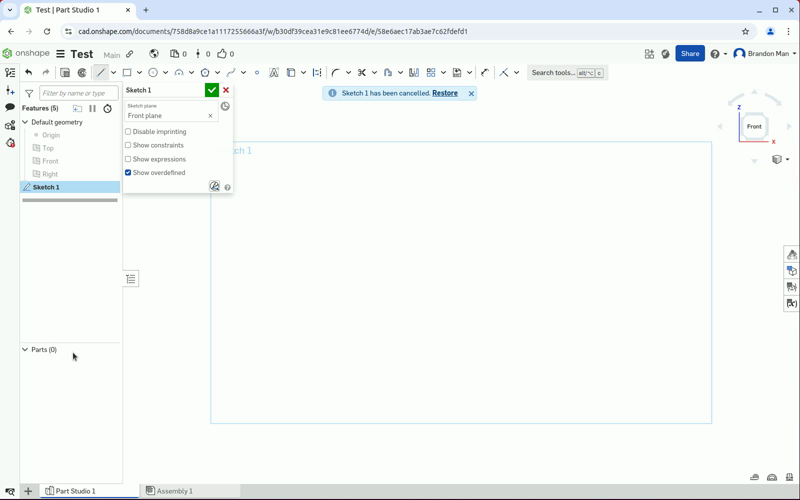
mouse_move(404, 282)
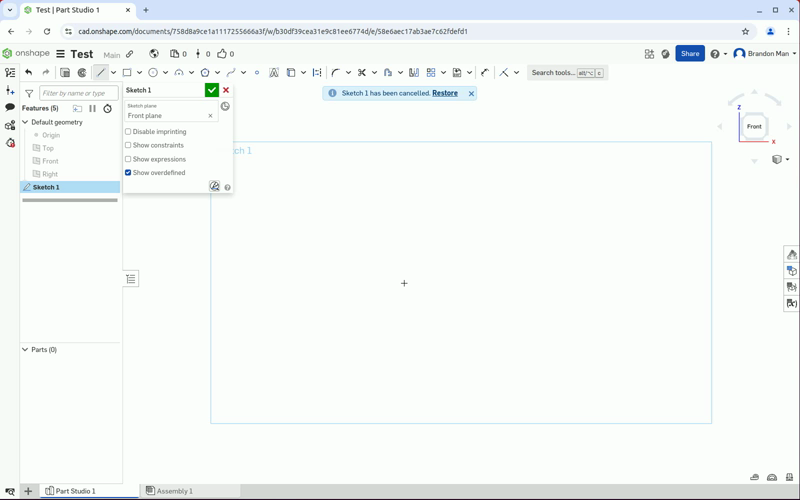
click(404, 282)
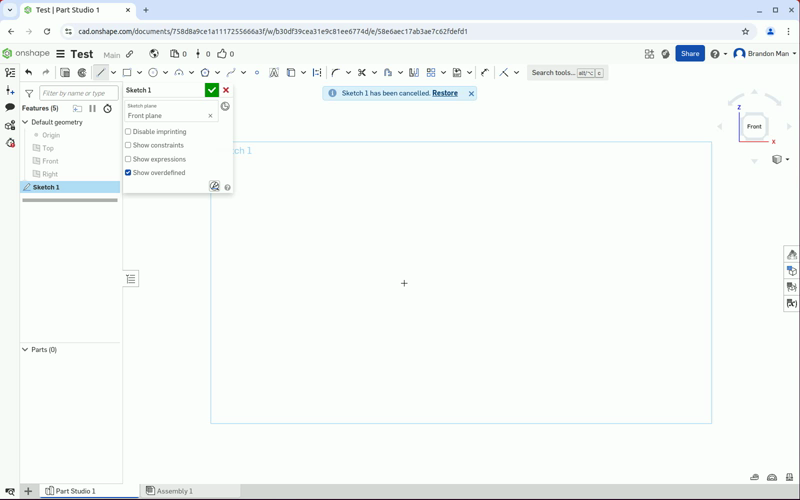
key_up(shift)
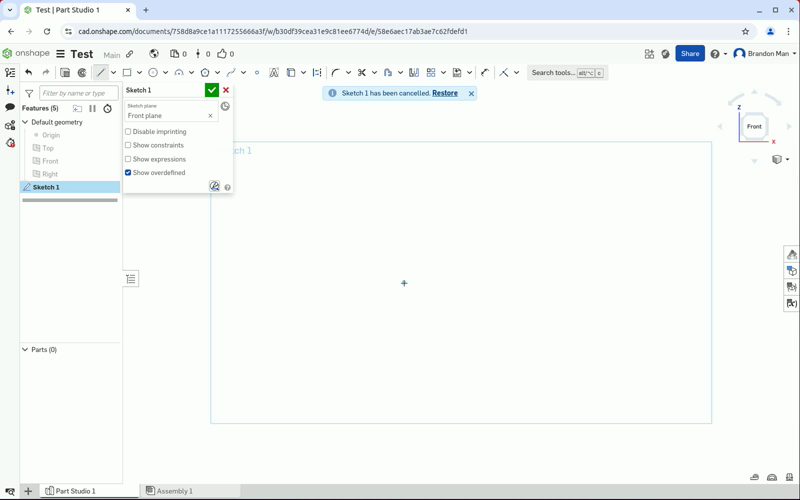
key_down(shift)
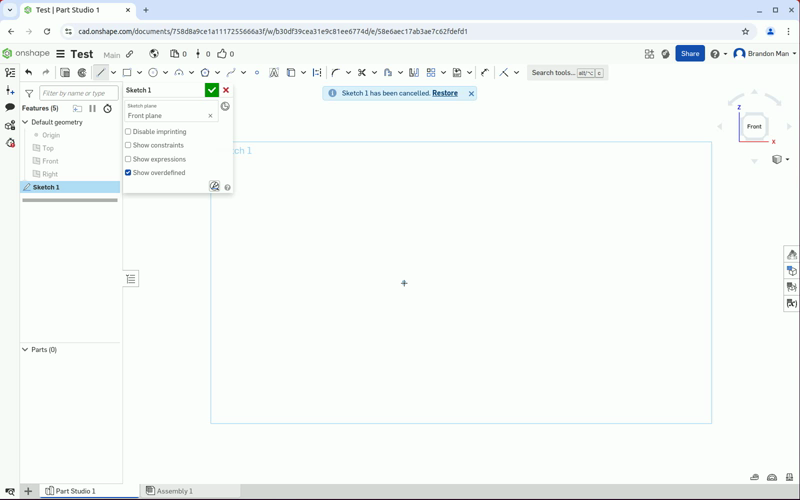
mouse_move(434, 282)
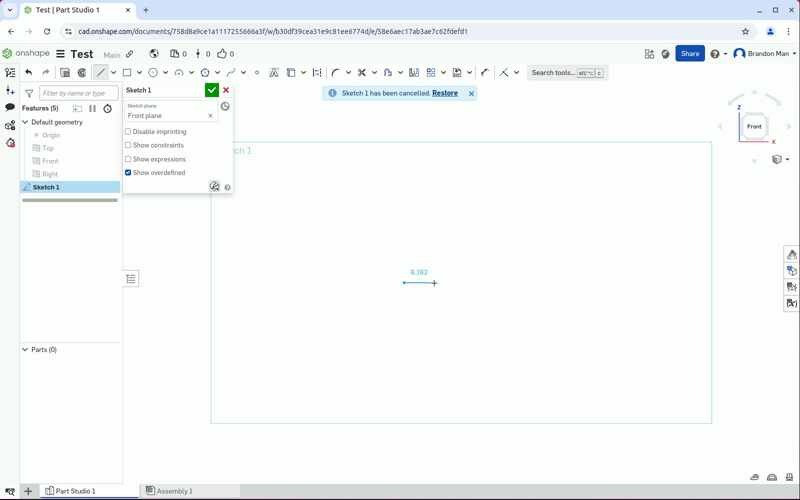
mouse_move(461, 282)
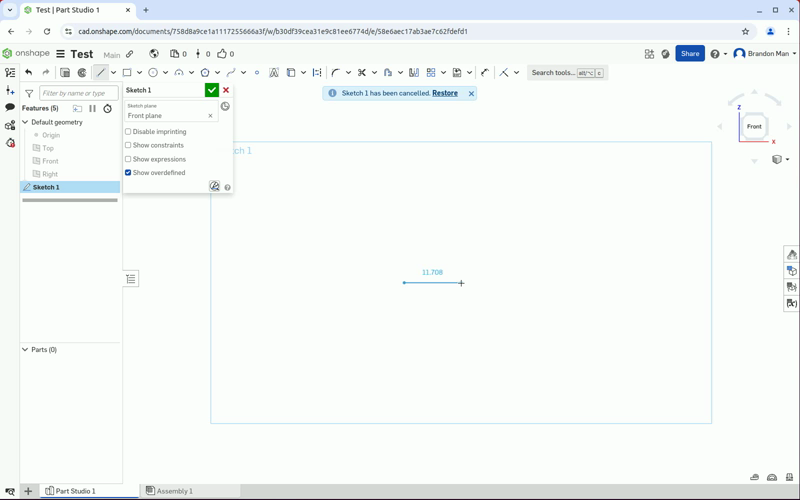
click(461, 282)
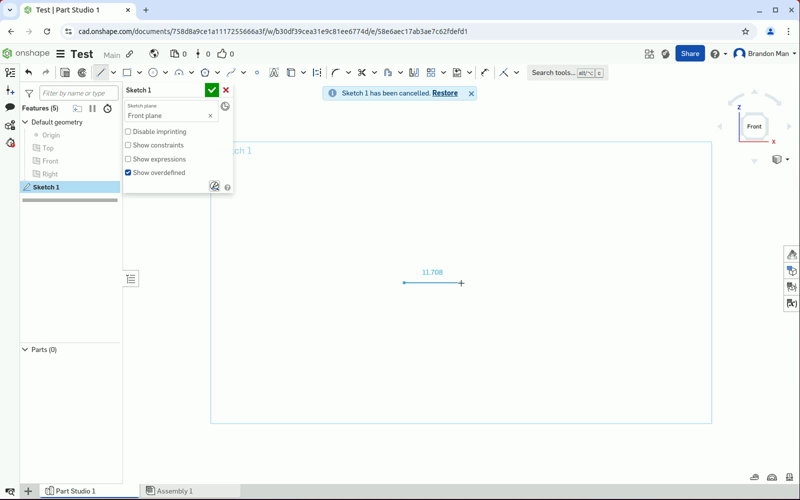
key_up(shift)
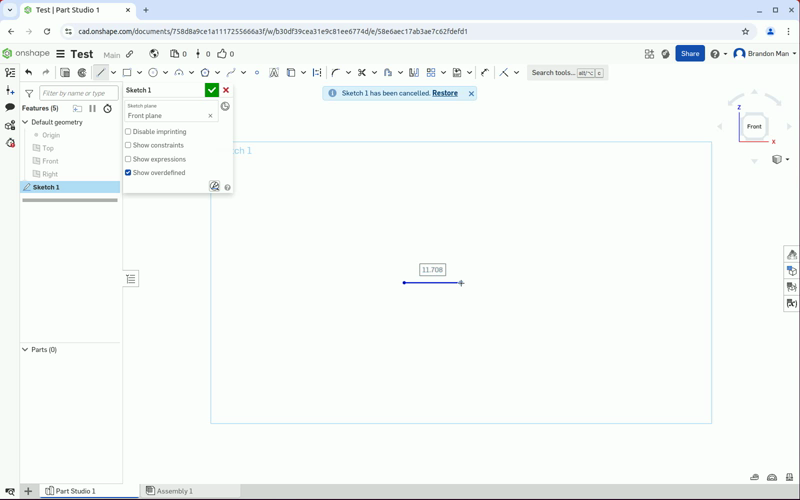
key_down(shift)
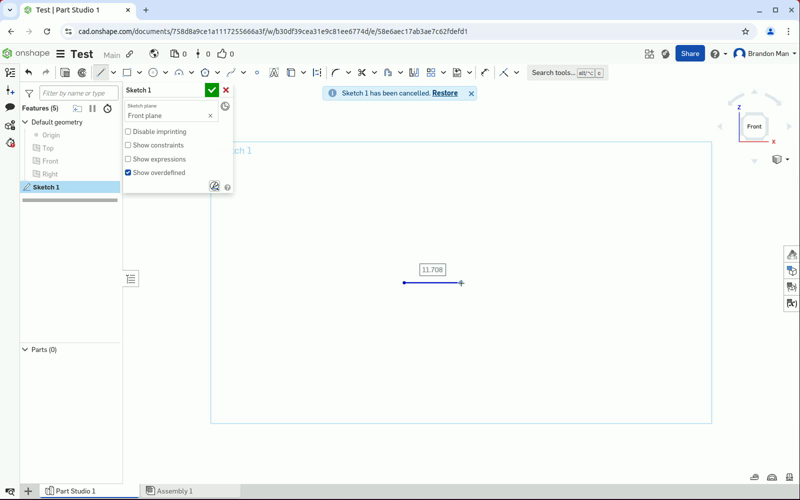
mouse_move(461, 170)
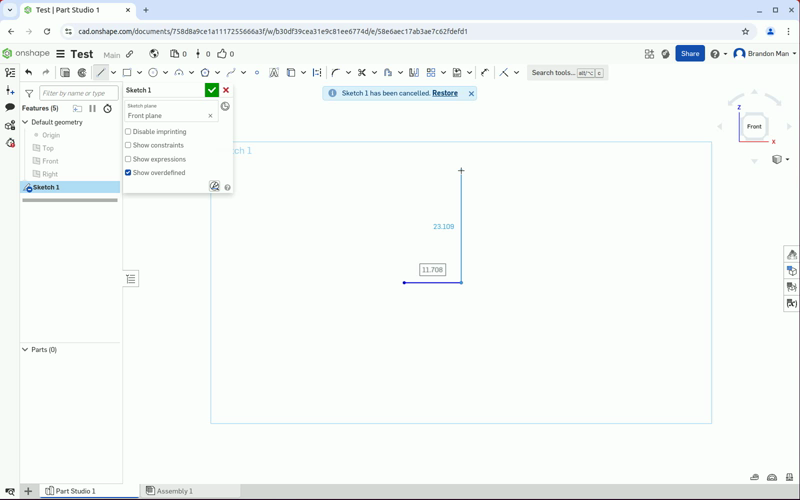
click(461, 170)
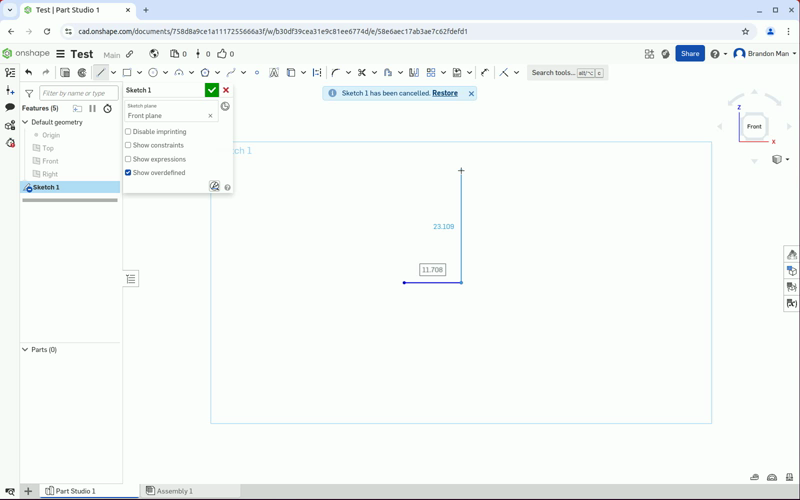
key_up(shift)
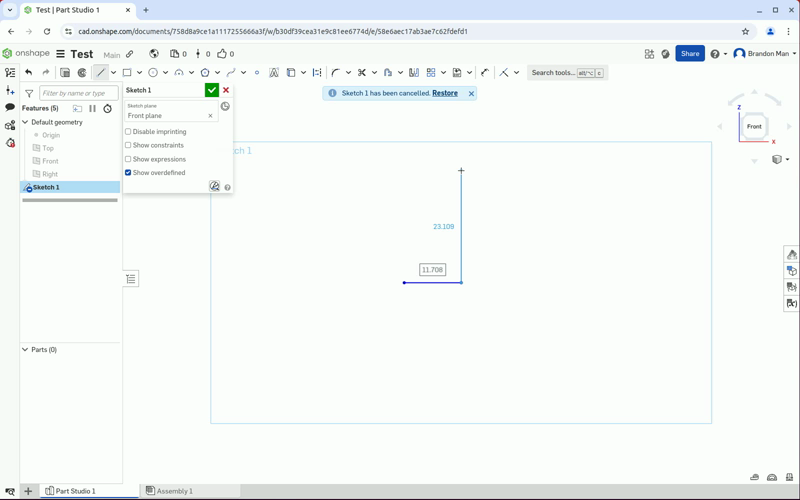
key_down(shift)
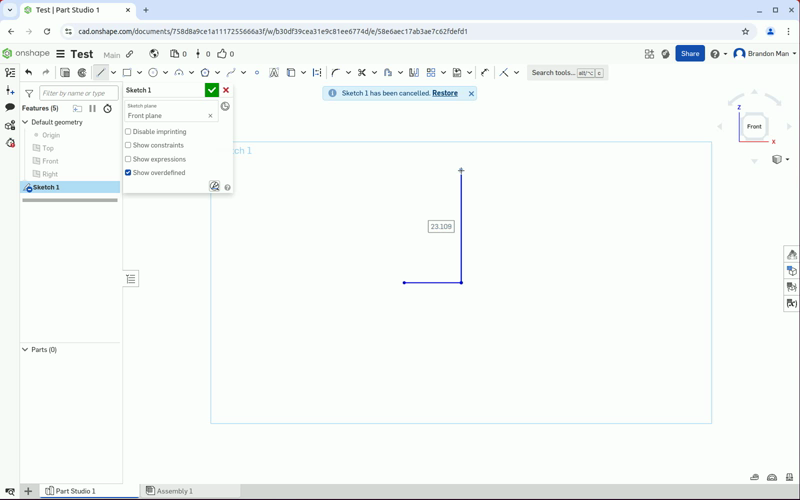
mouse_move(491, 170)
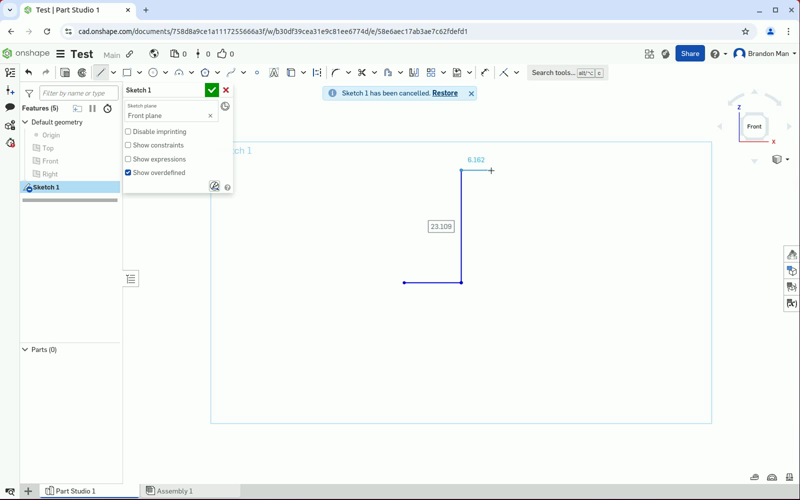
mouse_move(404, 170)
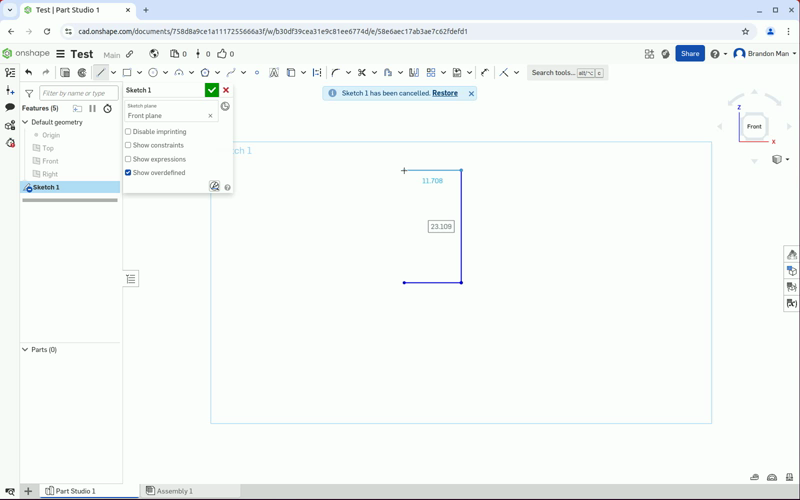
click(404, 170)
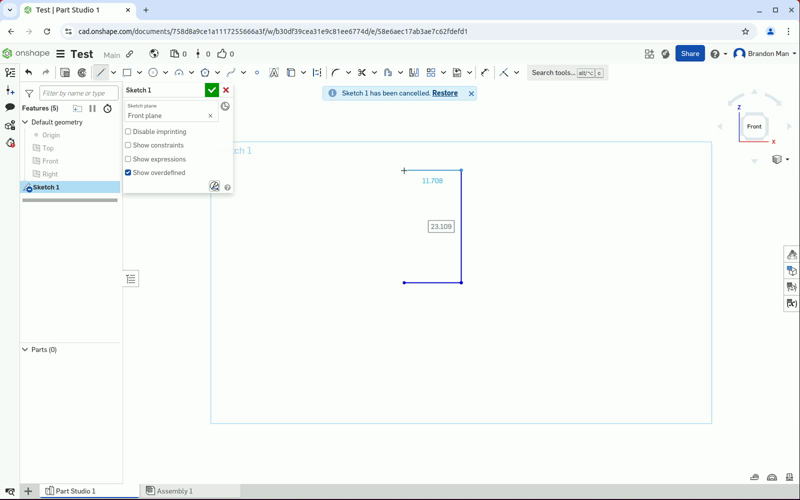
key_up(shift)
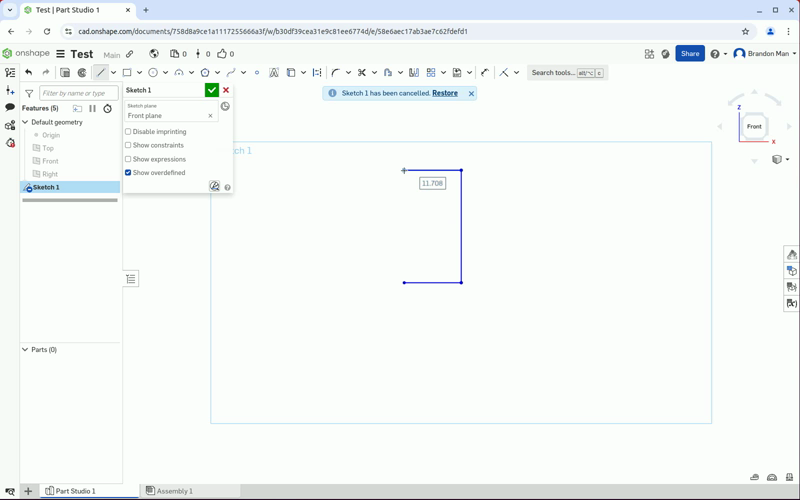
key_down(shift)
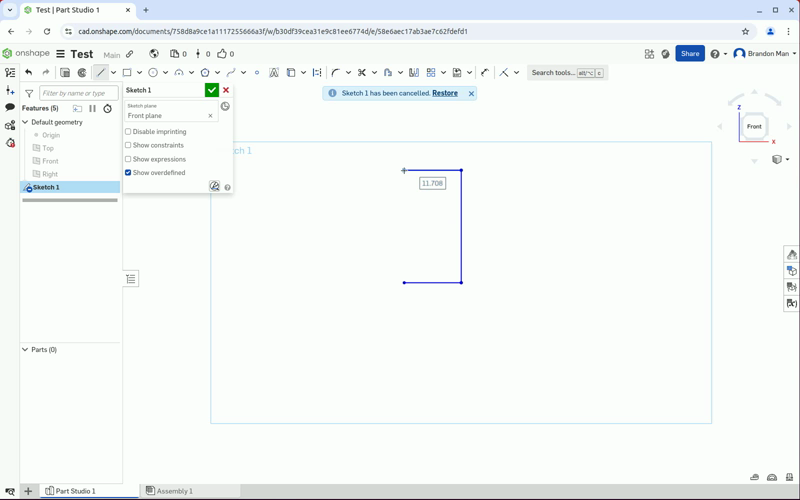
mouse_move(404, 282)
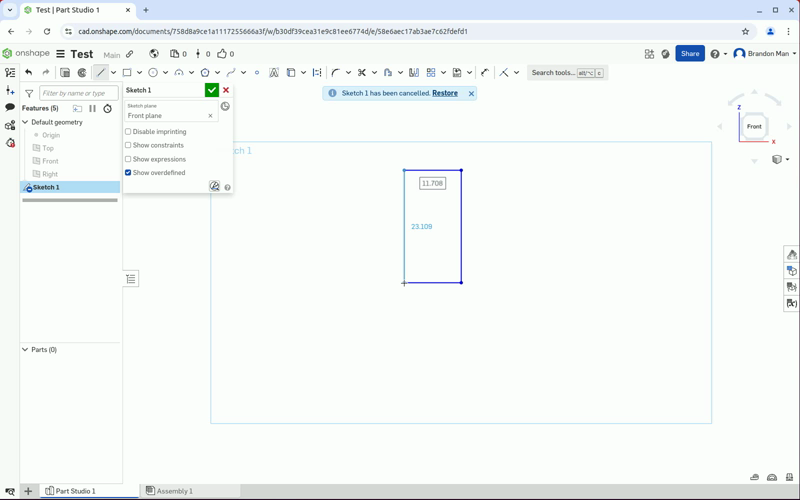
key_up(shift)
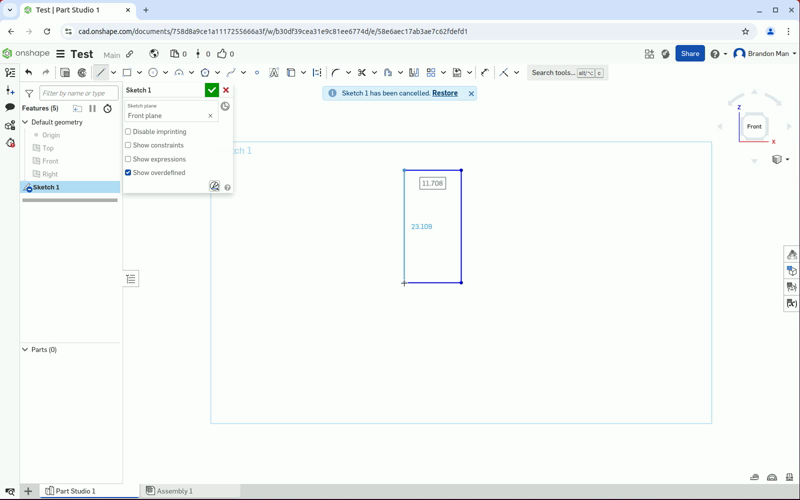
click(404, 282)
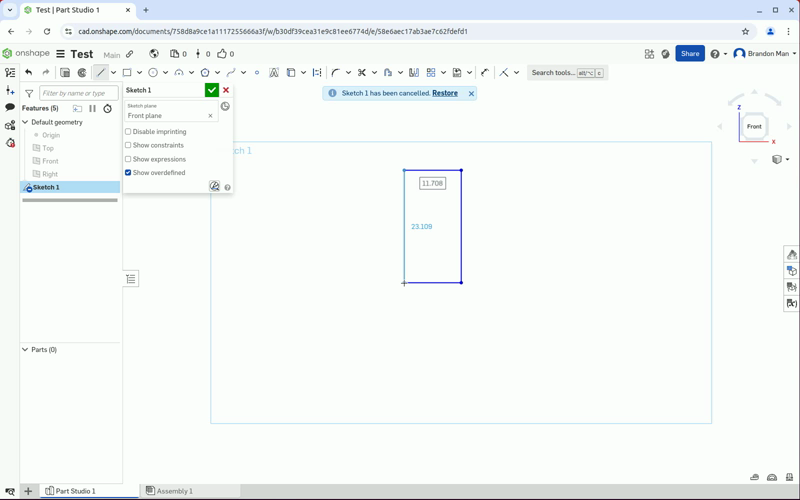
key(esc)
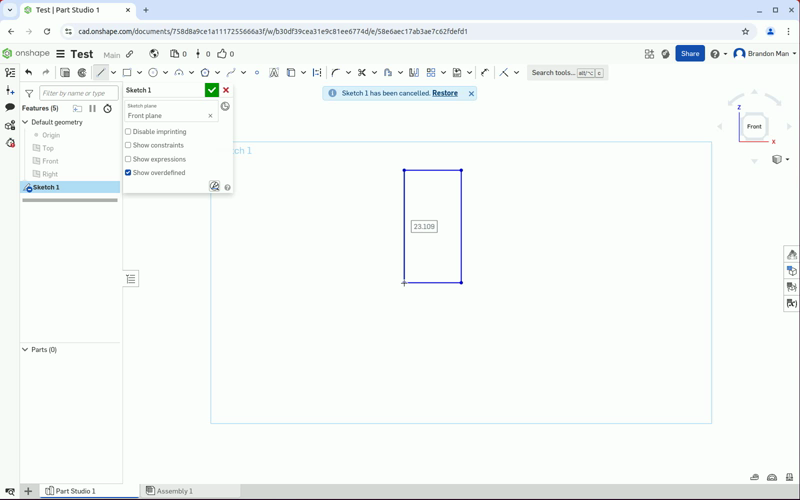
mouse_move(435, 232)
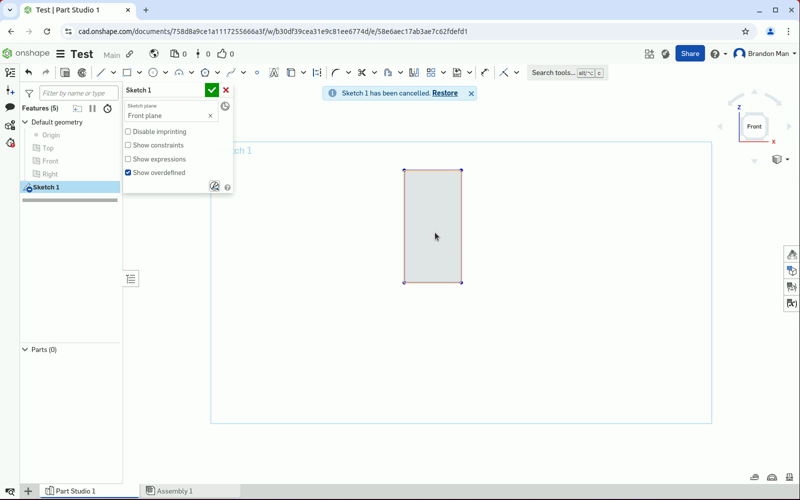
click(435, 232)
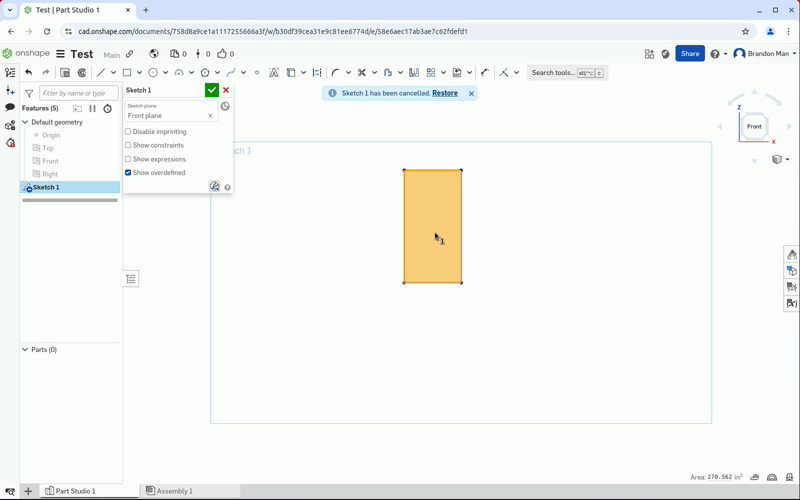
mouse_move(73, 352)
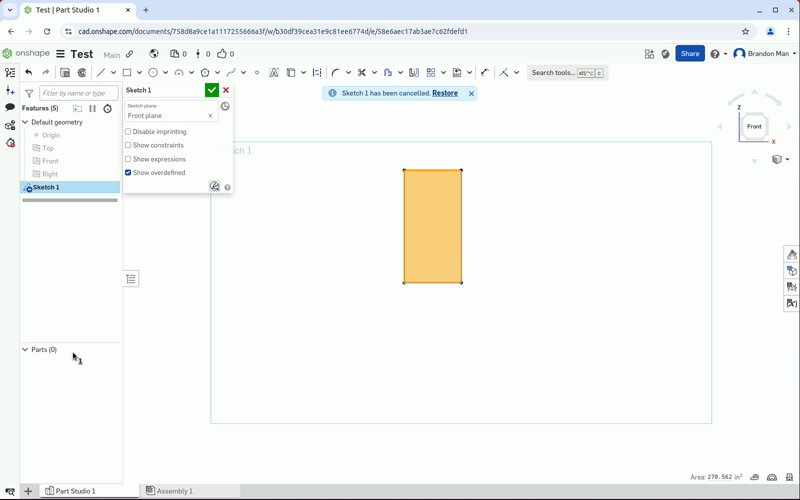
key(shift+y)
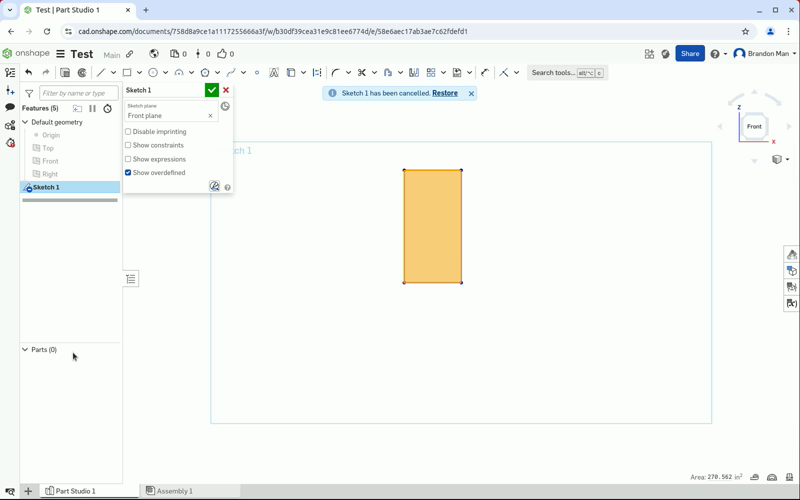
key(shift+e)
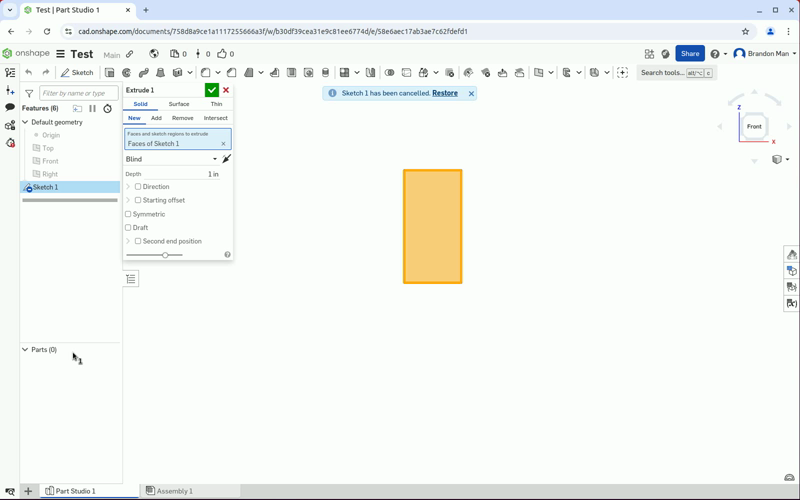
mouse_move(143, 106)
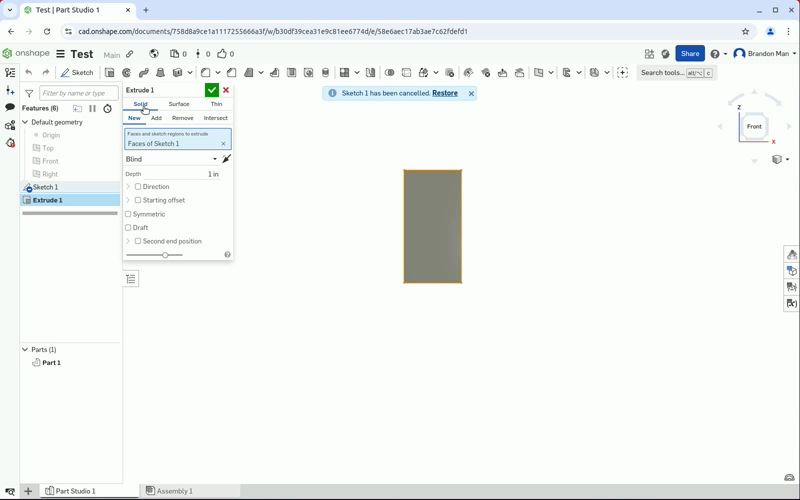
click(143, 106)
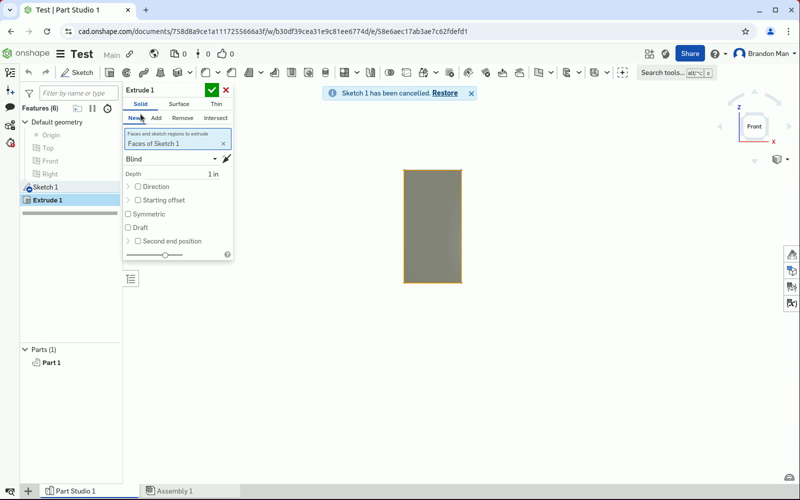
mouse_move(137, 120)
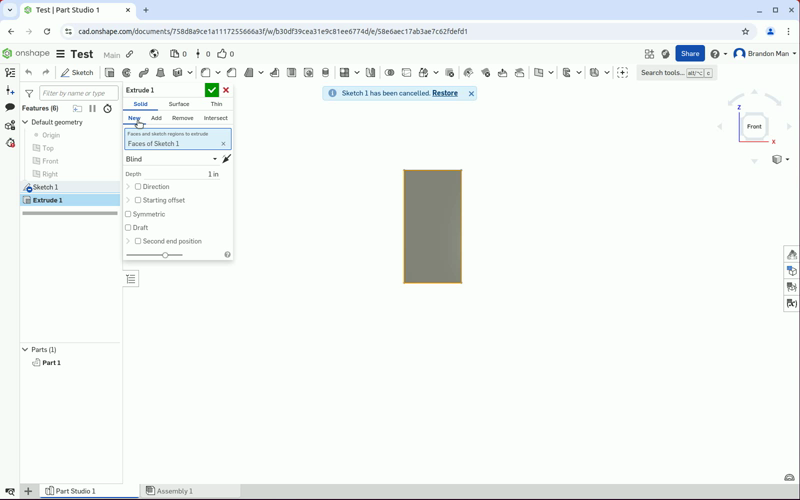
click(137, 120)
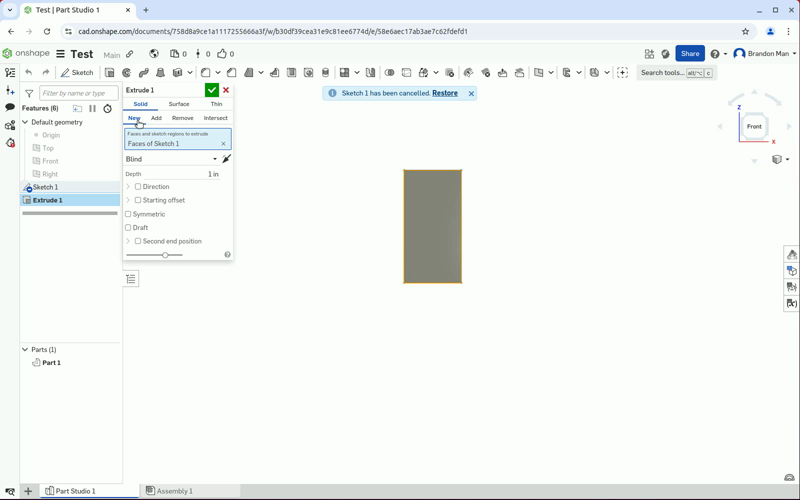
key(tab, 4)
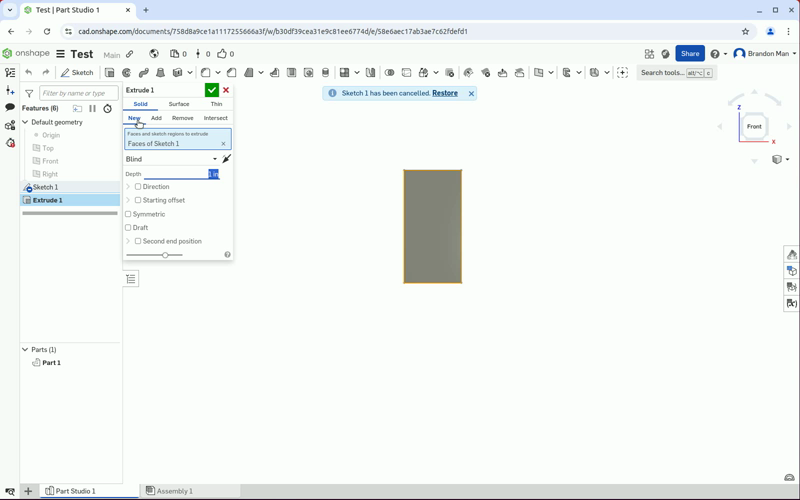
text(23.108)
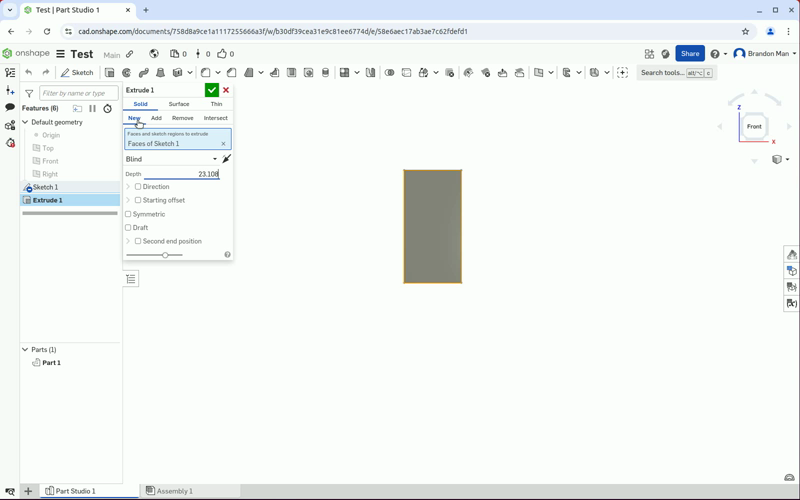
key(enter)
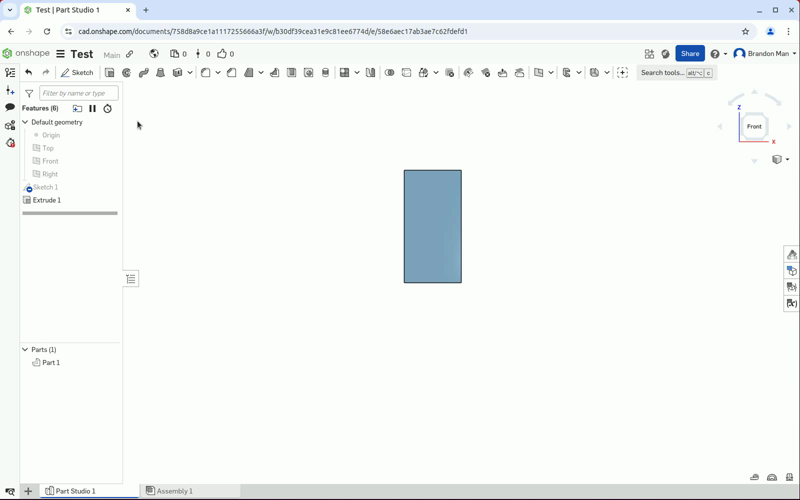
key(shift+h)
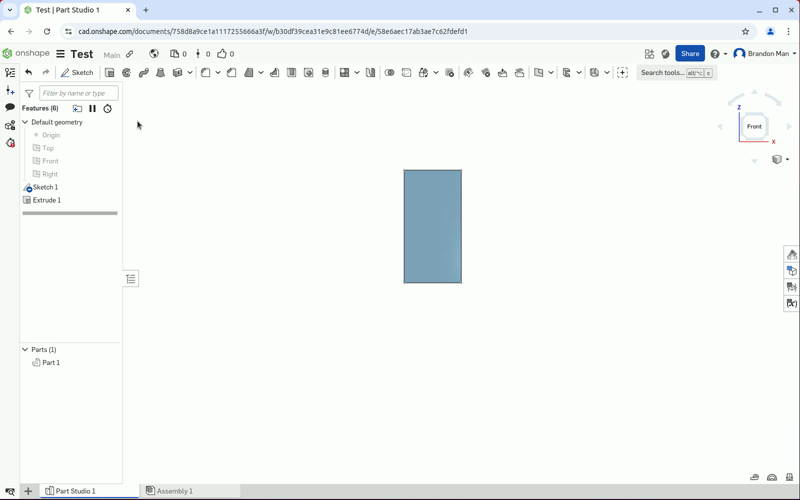
key(shift+h)
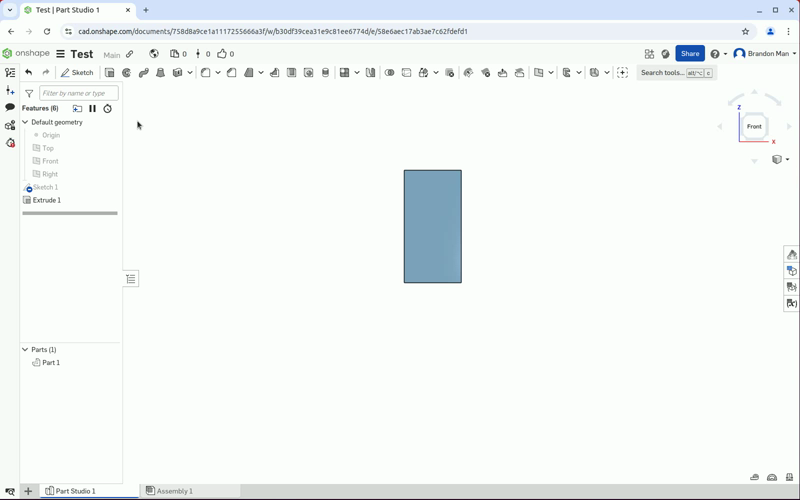
mouse_move(73, 189)
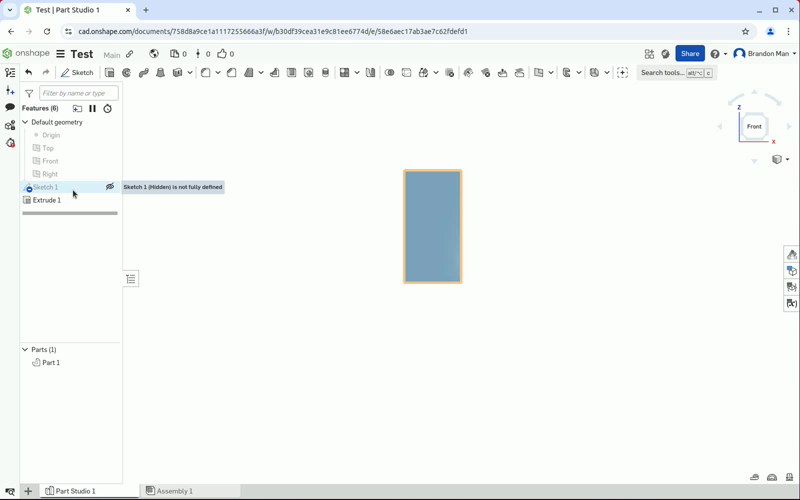
click(73, 189)
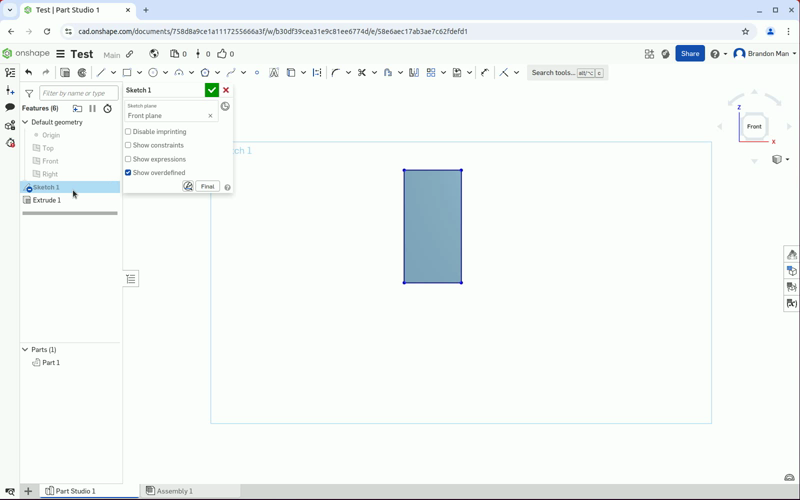
mouse_move(229, 92)
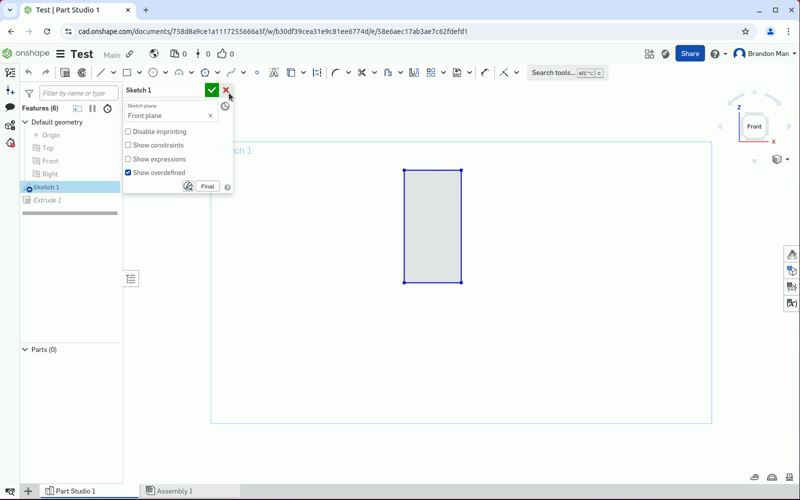
click(229, 92)
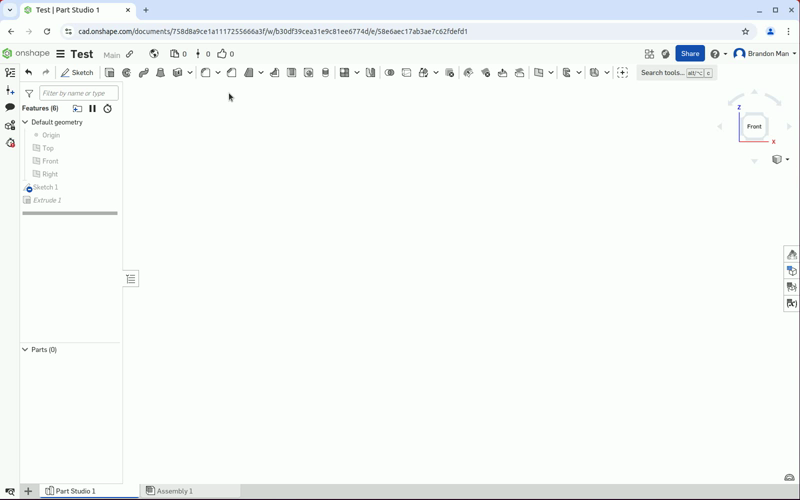
mouse_move(73, 352)
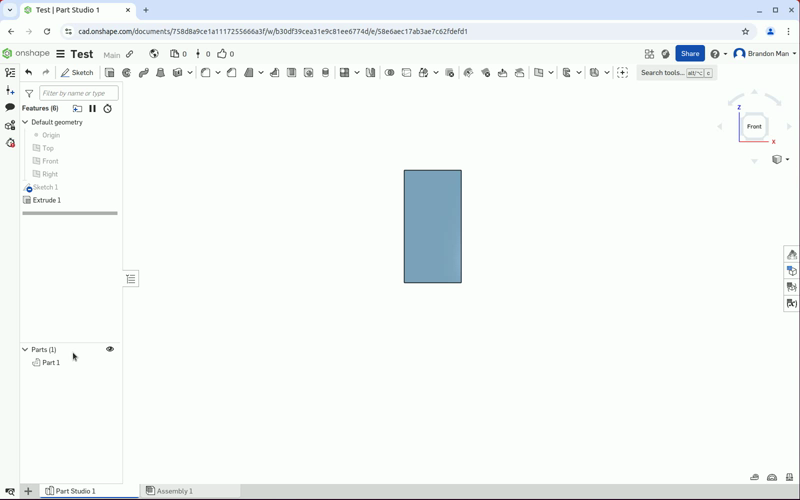
key(y)
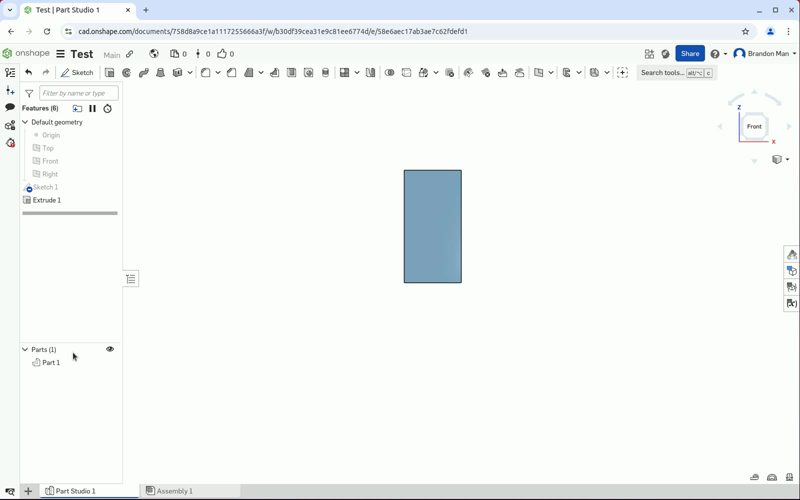
key(shift+p)
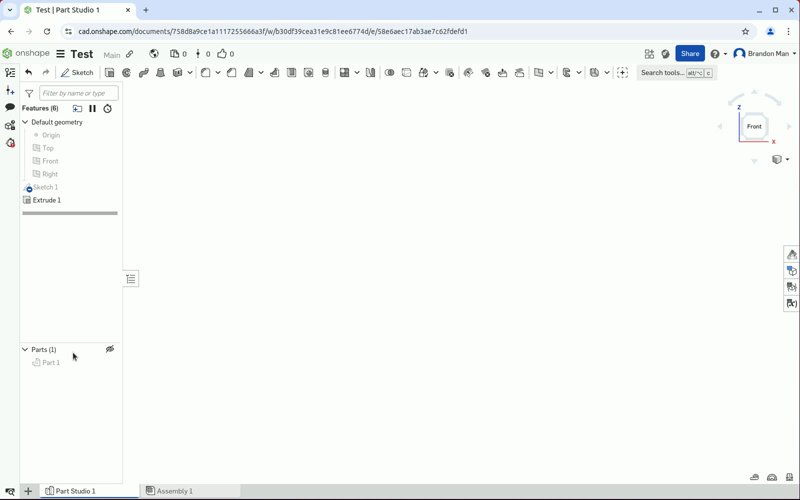
key(space)
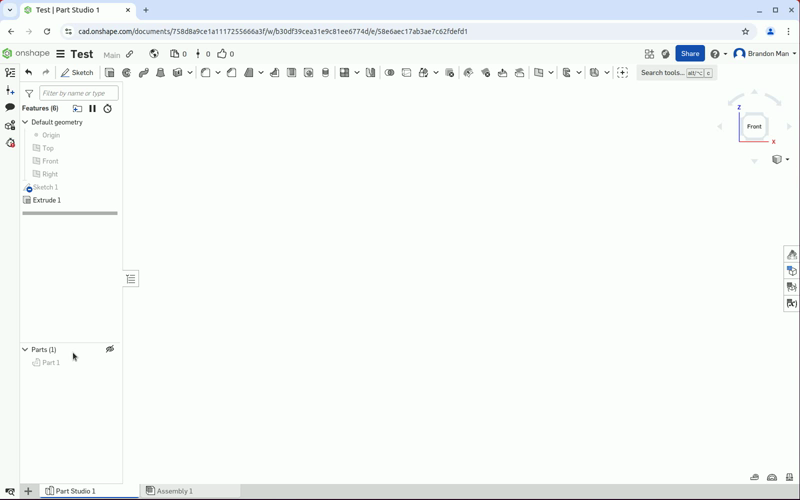
key_down(shift)
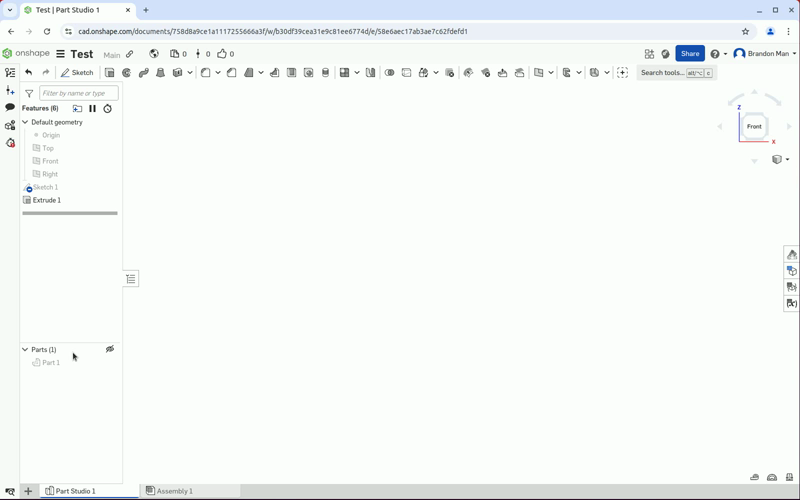
key(left)
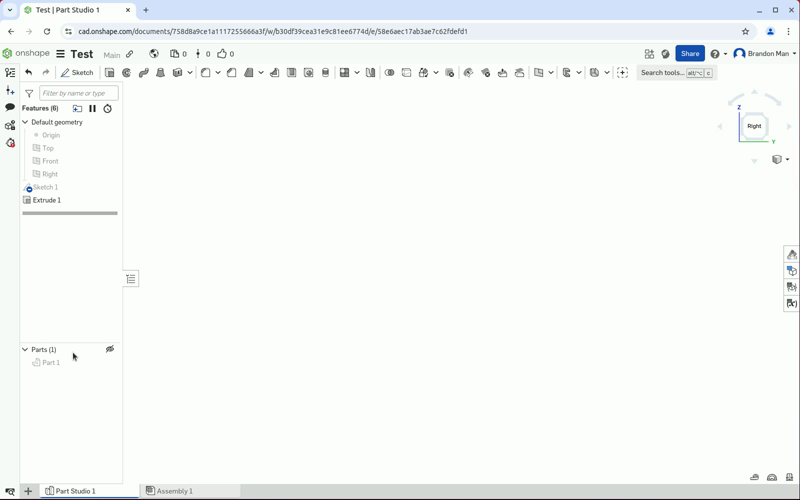
key_up(shift)
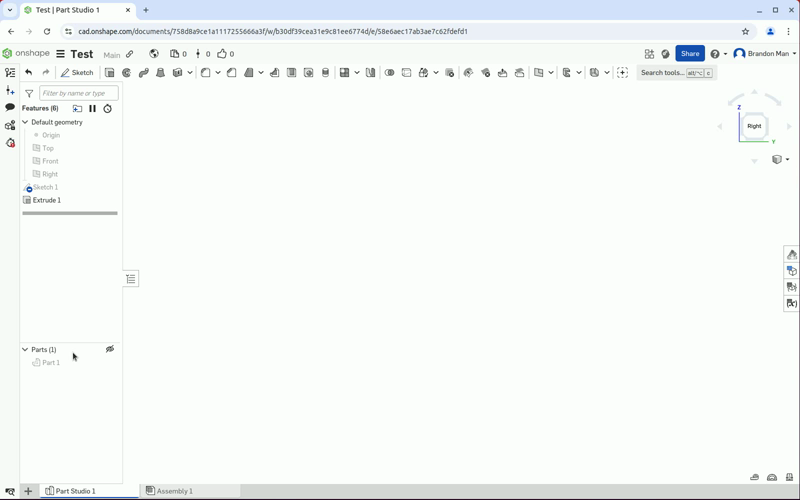
mouse_move(73, 352)
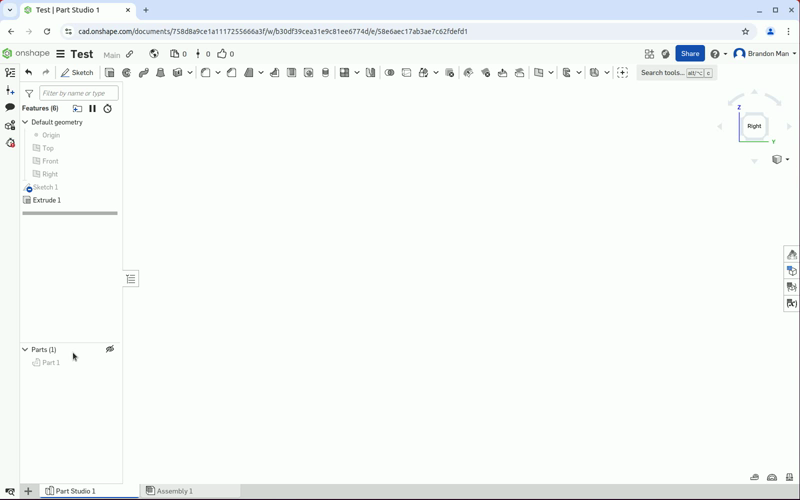
key(shift+y)
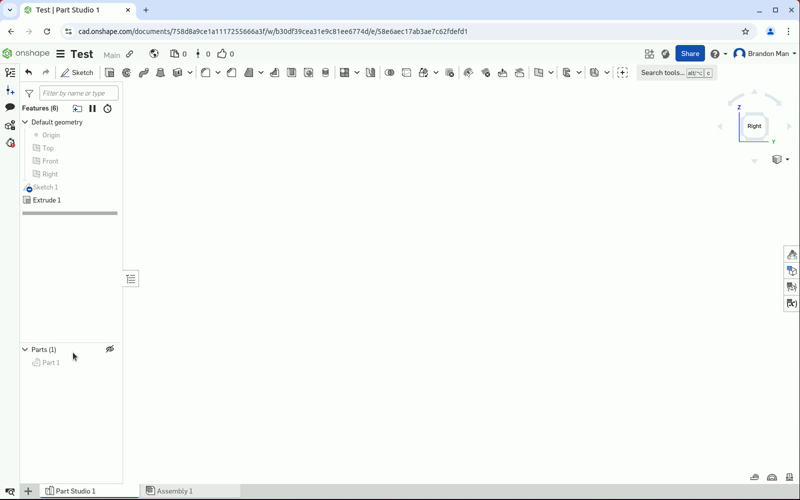
key(shift+s)
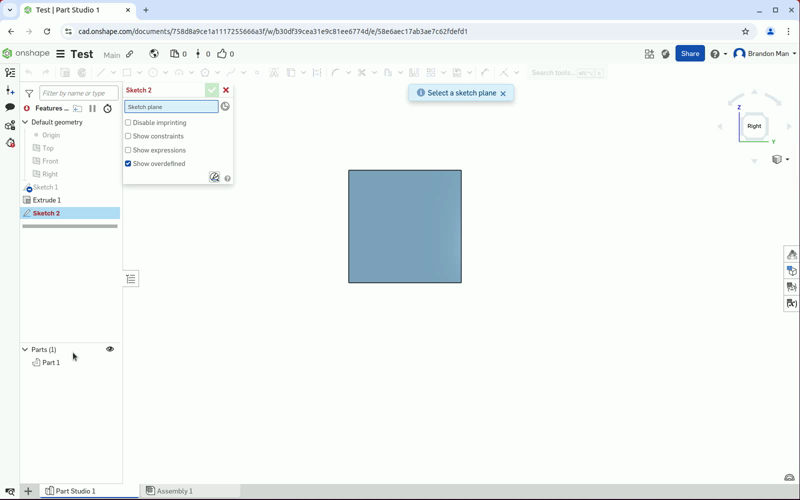
mouse_move(73, 176)
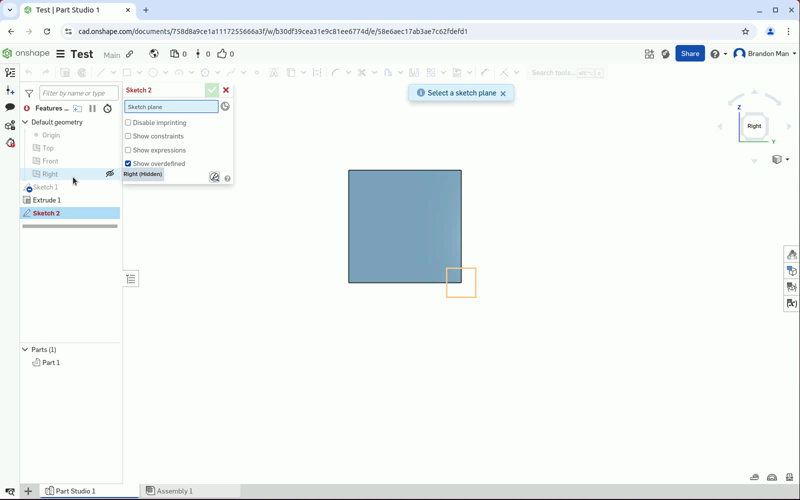
click(73, 176)
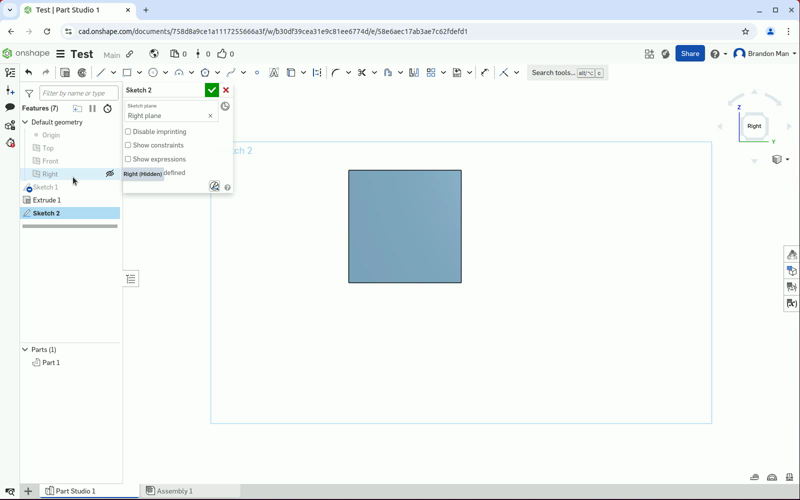
mouse_move(73, 352)
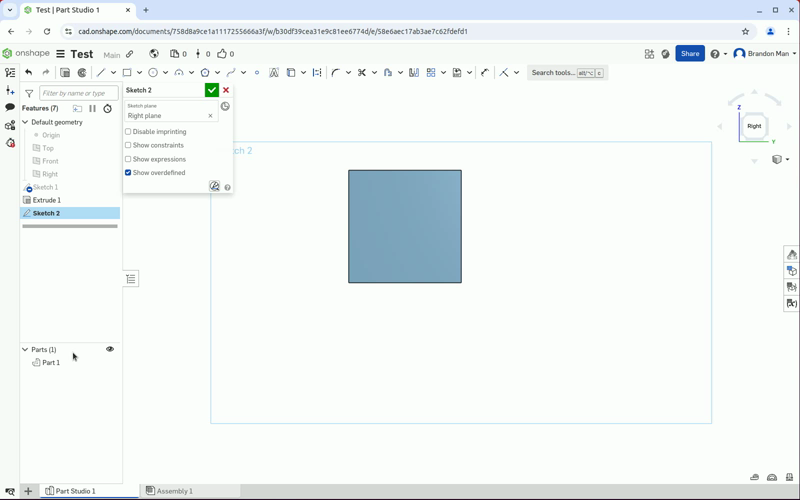
key(y)
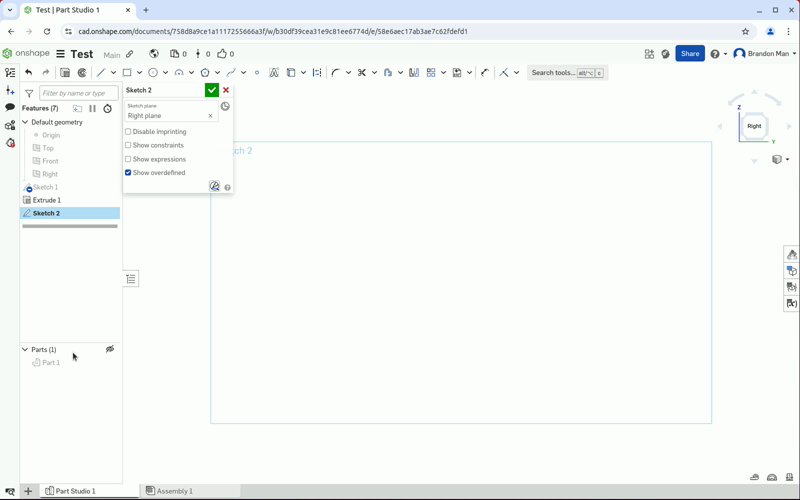
key(l)
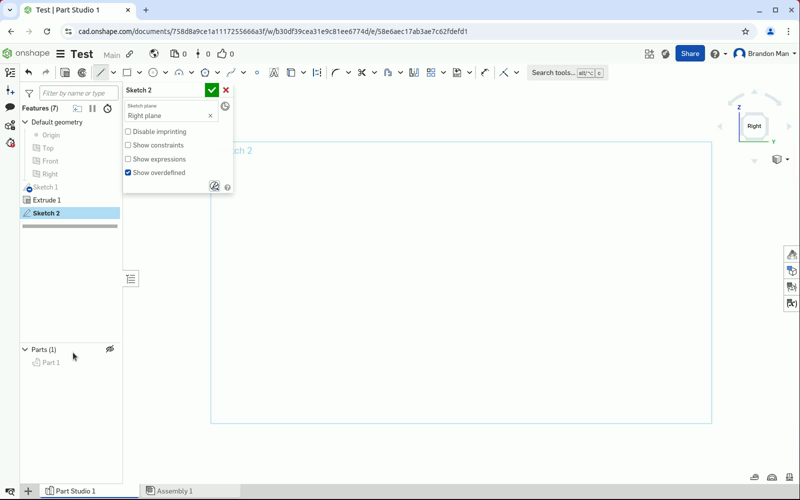
key_down(shift)
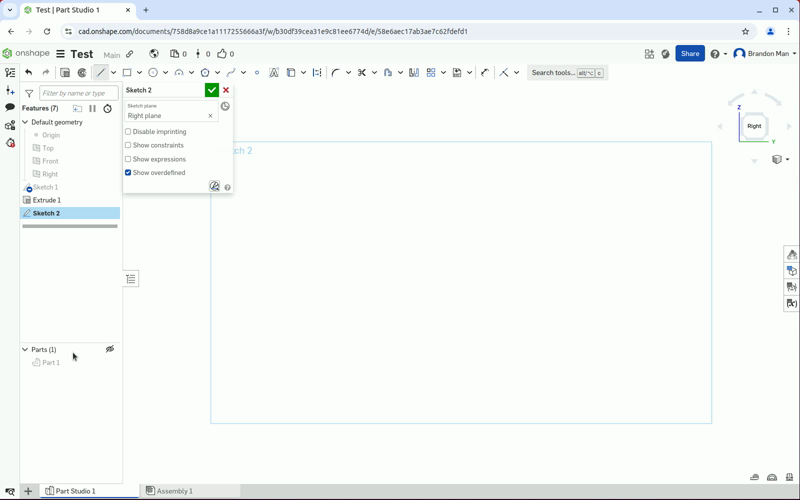
mouse_move(404, 282)
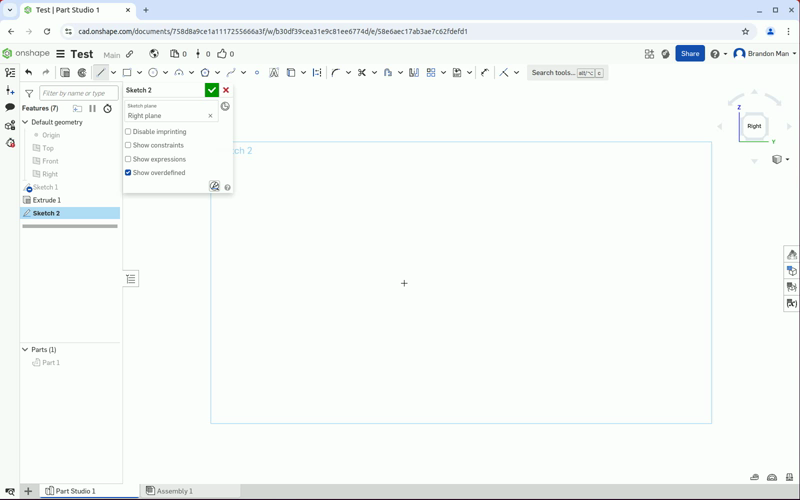
click(404, 282)
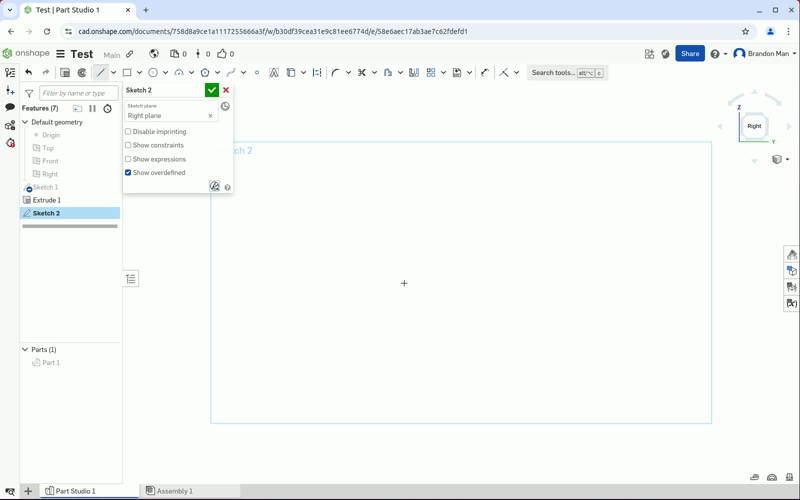
key_up(shift)
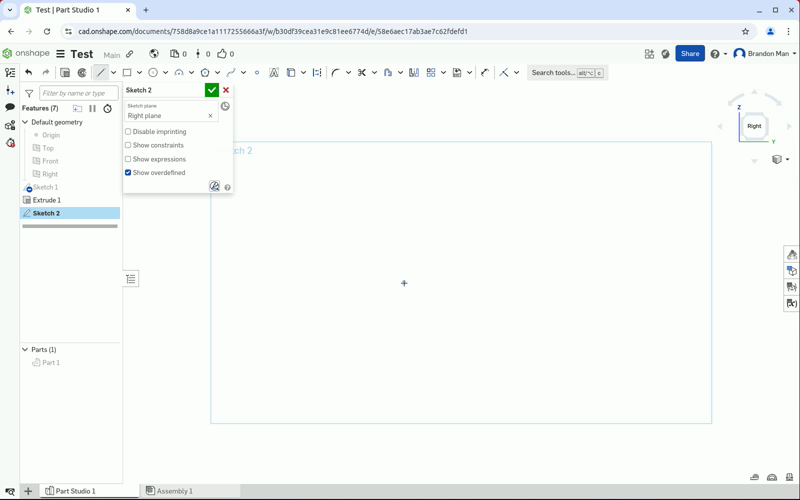
key_down(shift)
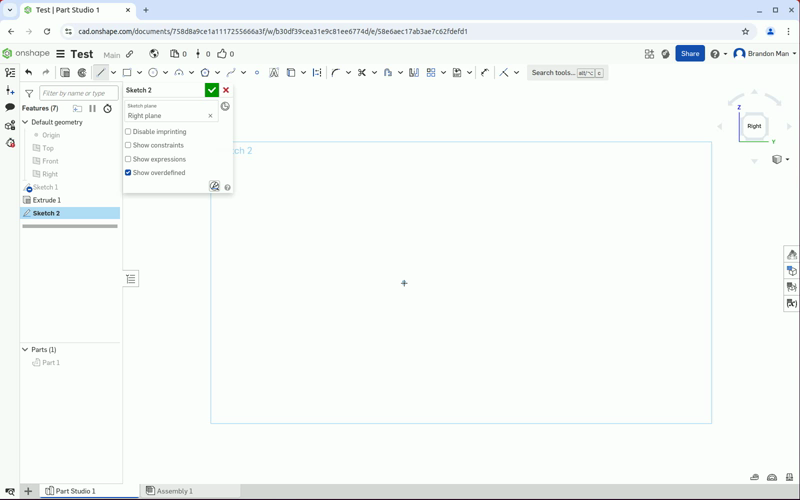
mouse_move(434, 282)
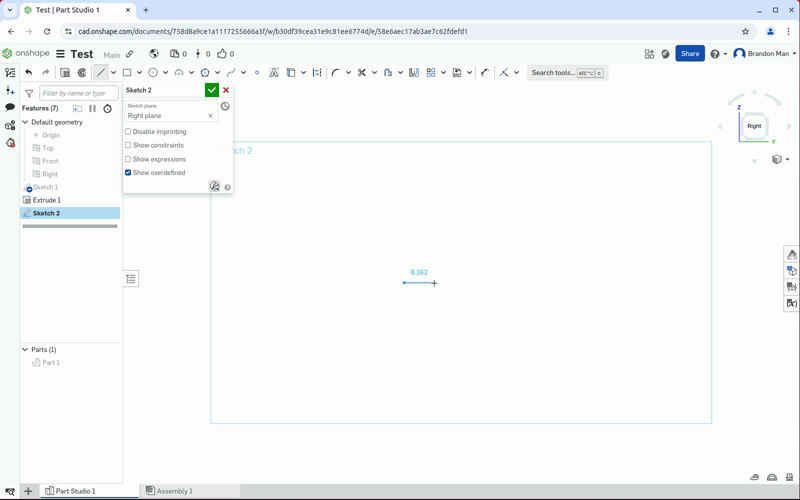
mouse_move(461, 282)
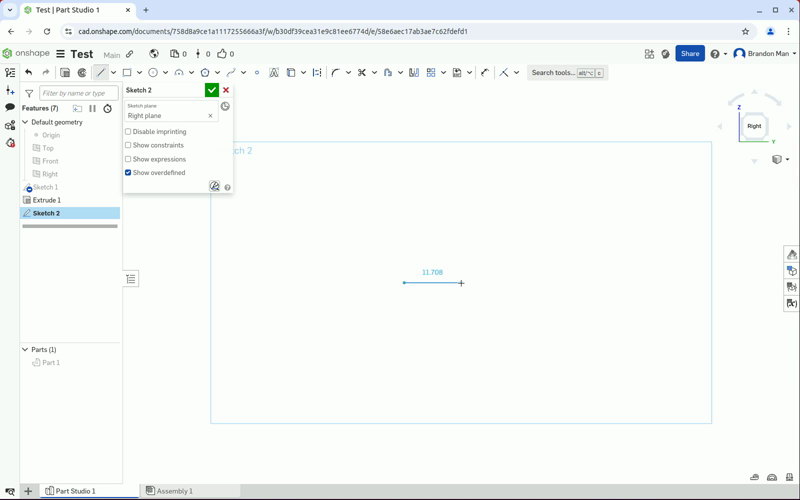
click(461, 282)
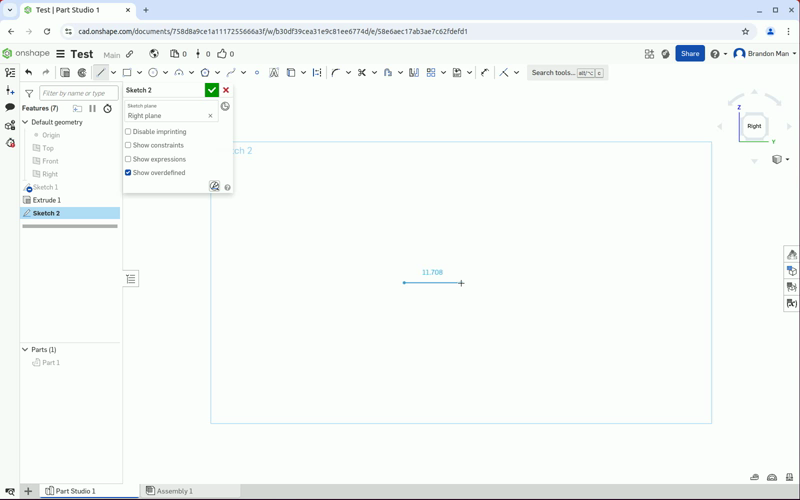
key_up(shift)
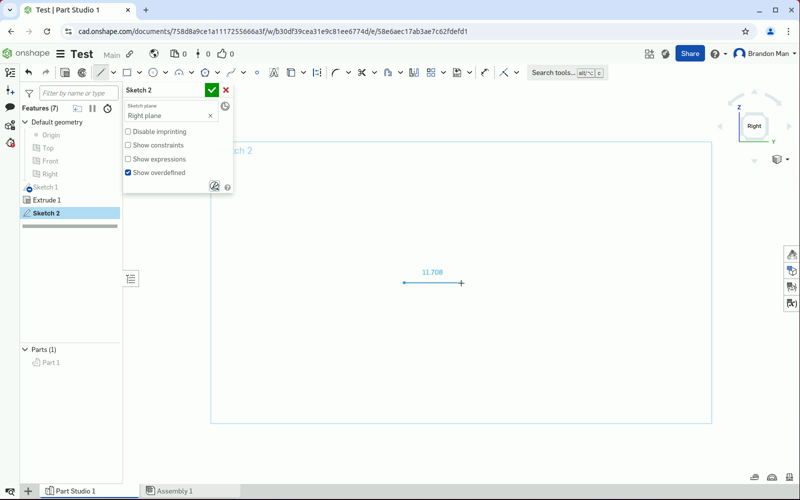
key_down(shift)
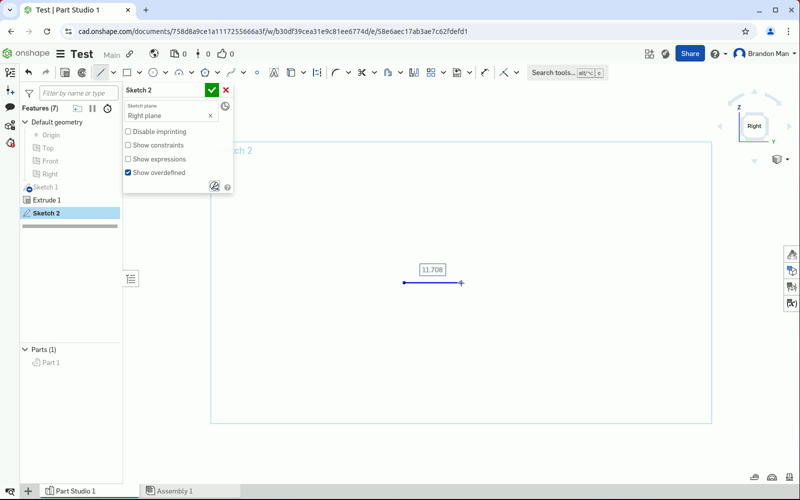
mouse_move(491, 282)
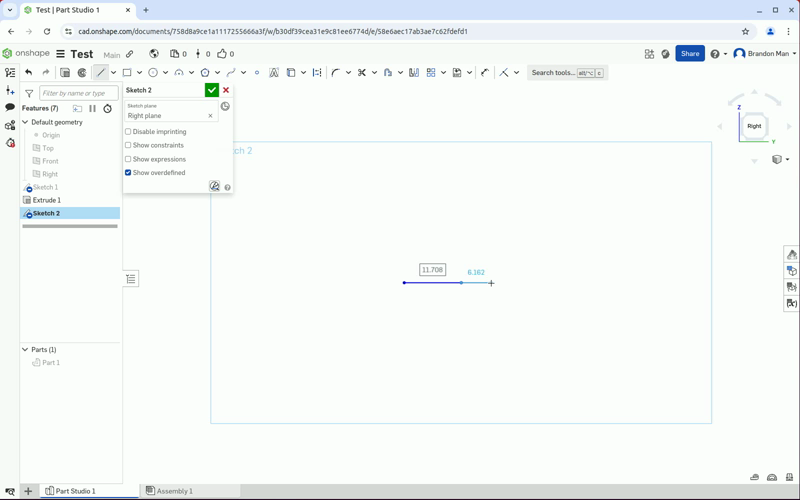
mouse_move(461, 226)
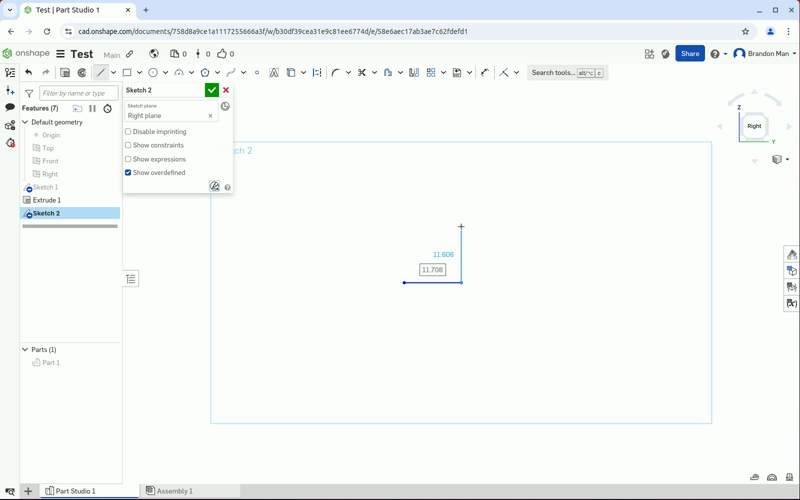
click(461, 226)
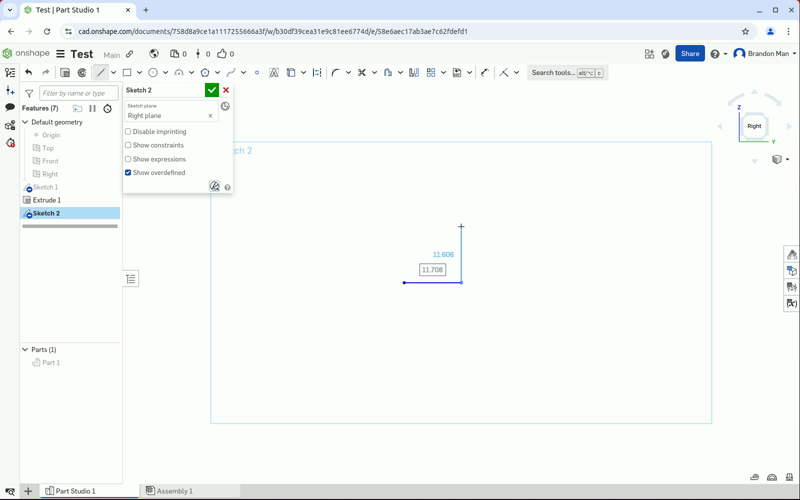
key_up(shift)
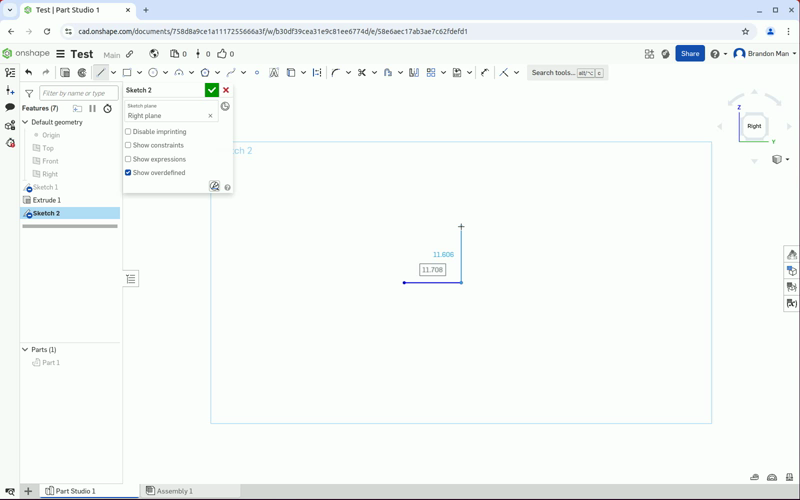
key_down(shift)
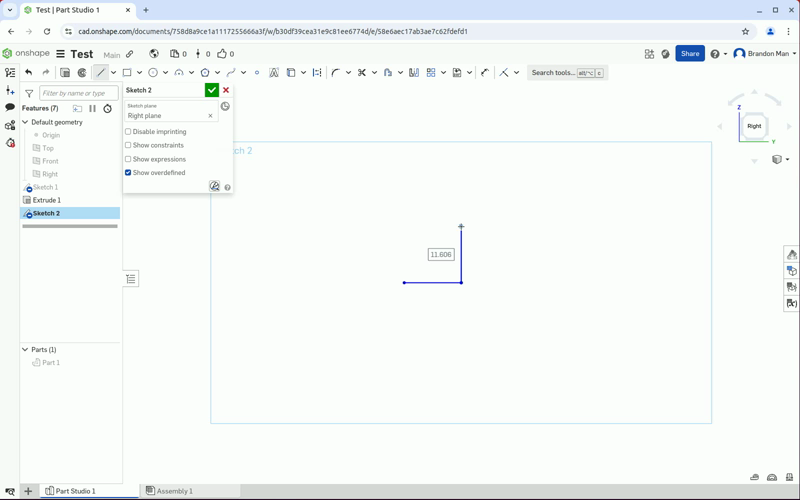
mouse_move(491, 226)
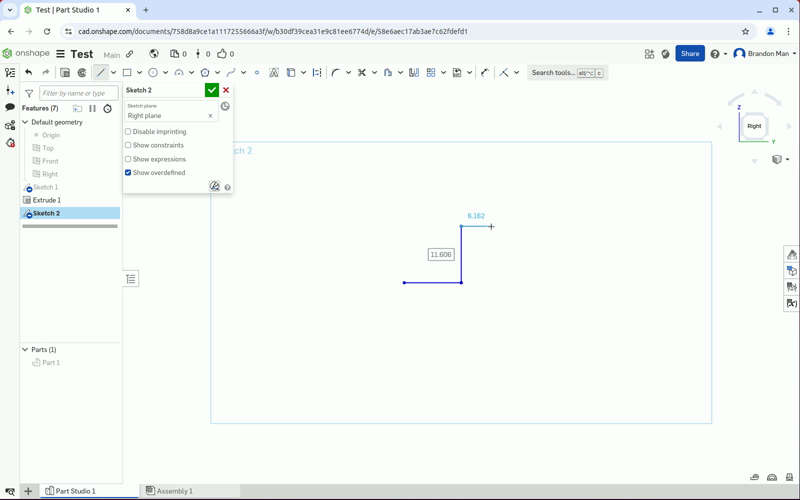
mouse_move(404, 226)
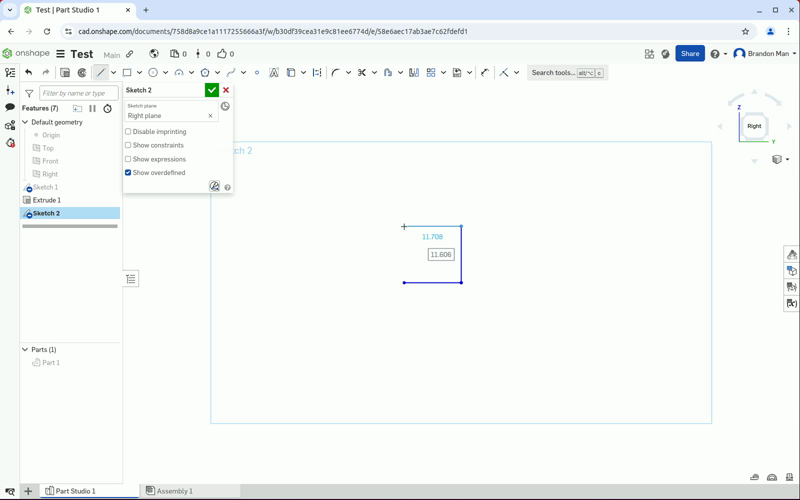
click(404, 226)
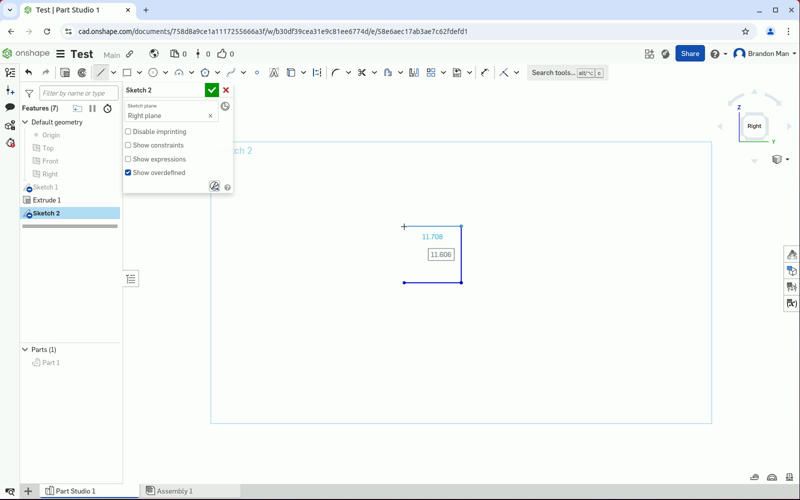
key_up(shift)
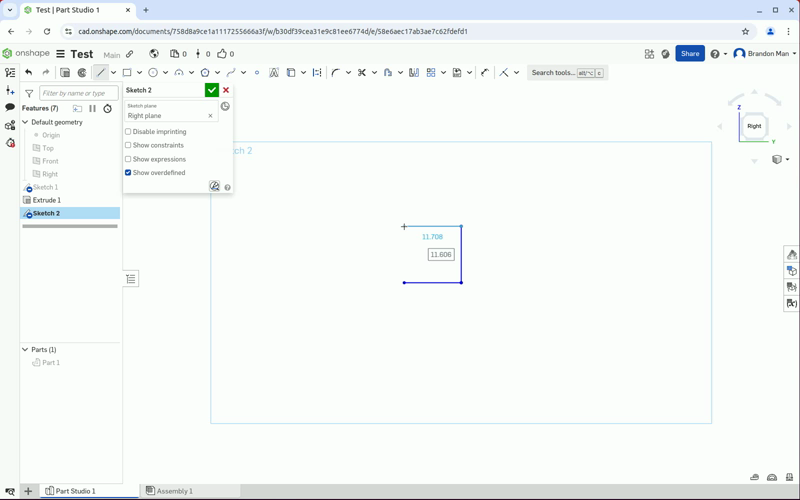
mouse_move(434, 226)
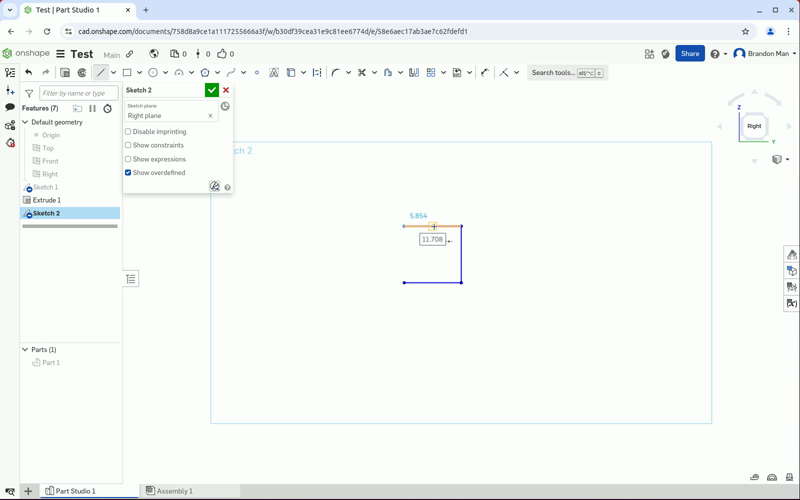
key_down(shift)
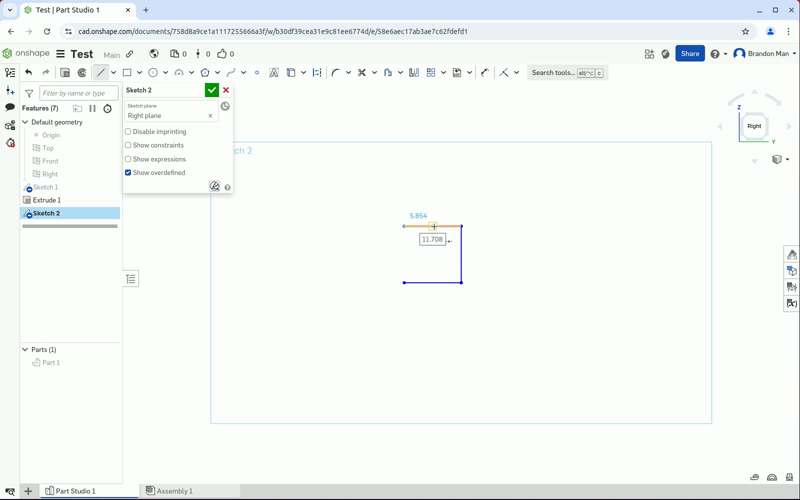
mouse_move(404, 282)
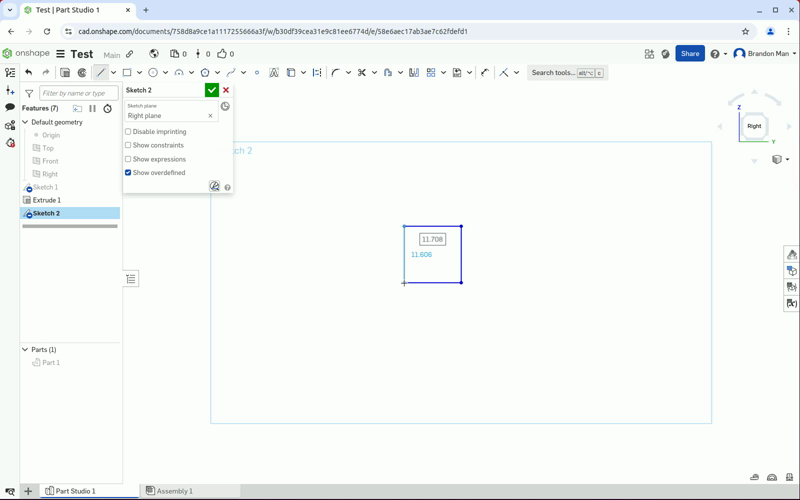
key_up(shift)
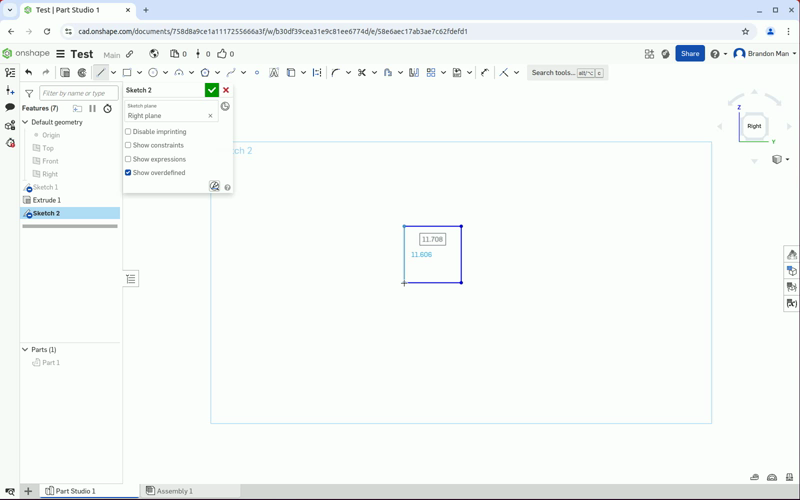
click(404, 282)
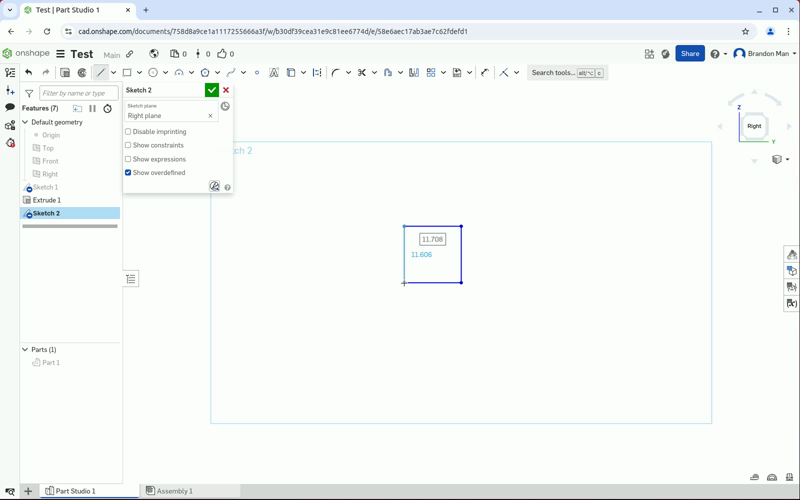
key(esc)
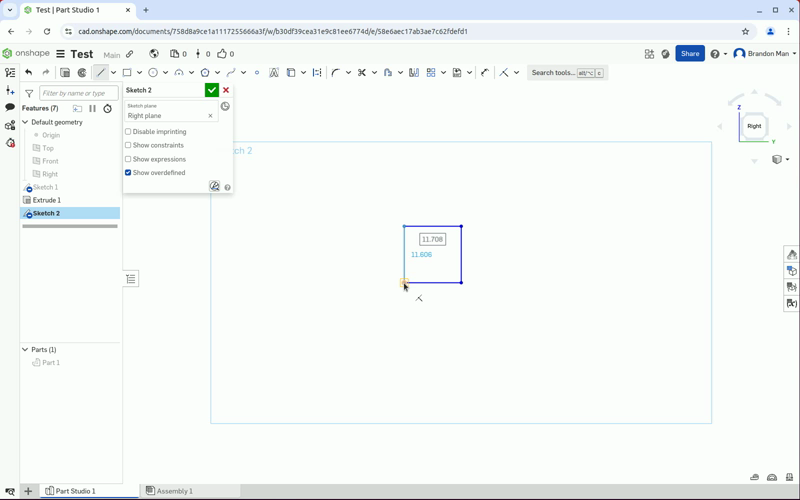
mouse_move(452, 265)
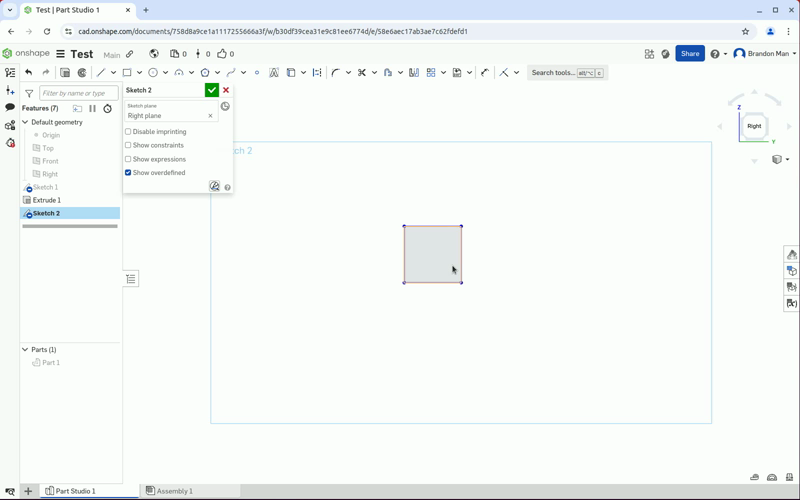
click(452, 265)
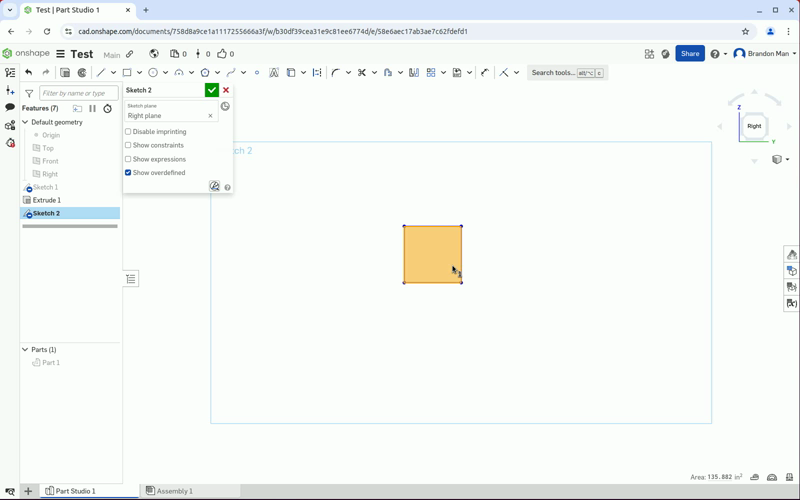
mouse_move(73, 352)
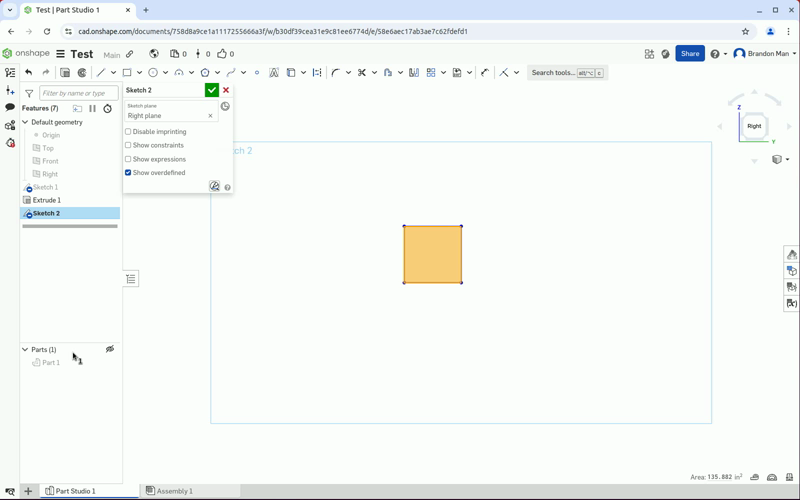
key(shift+y)
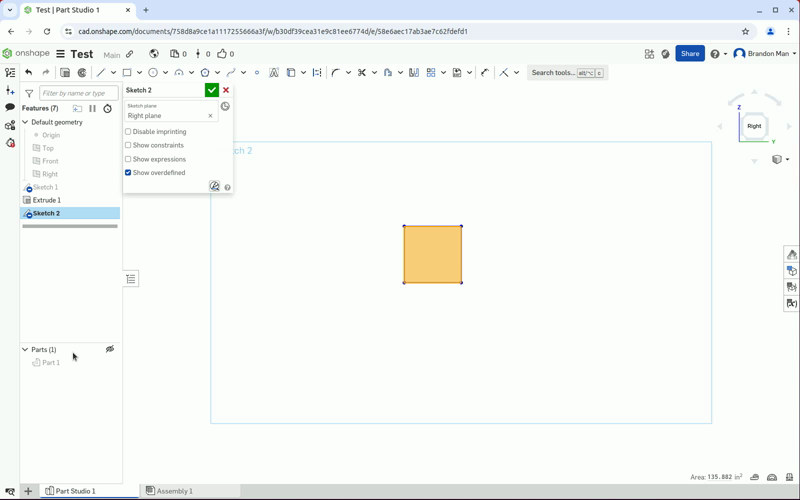
key(shift+e)
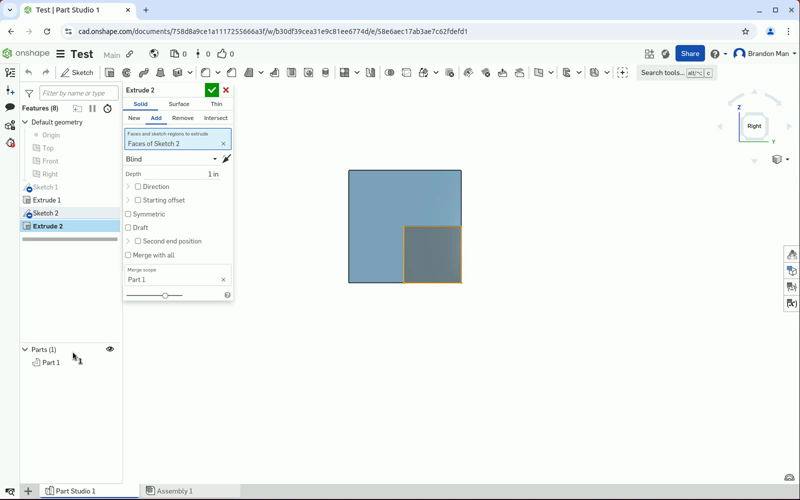
mouse_move(143, 106)
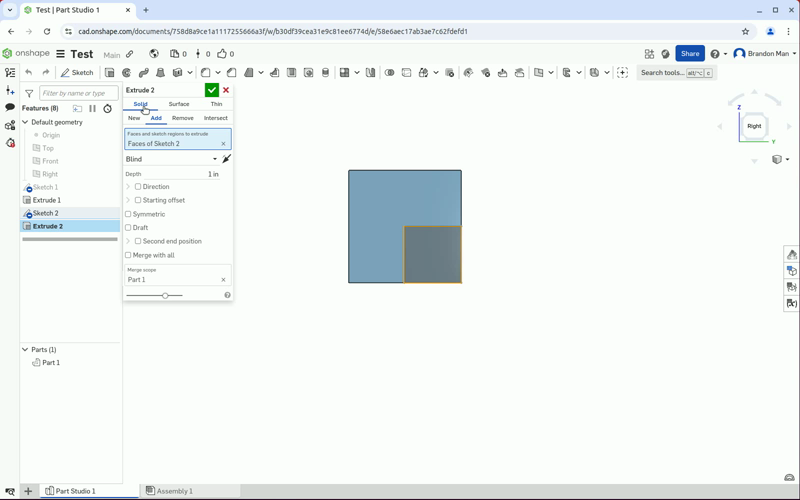
click(143, 106)
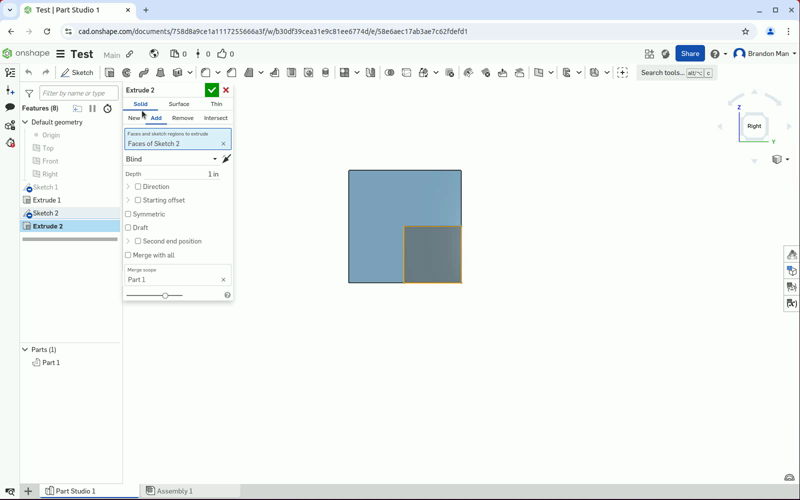
mouse_move(137, 120)
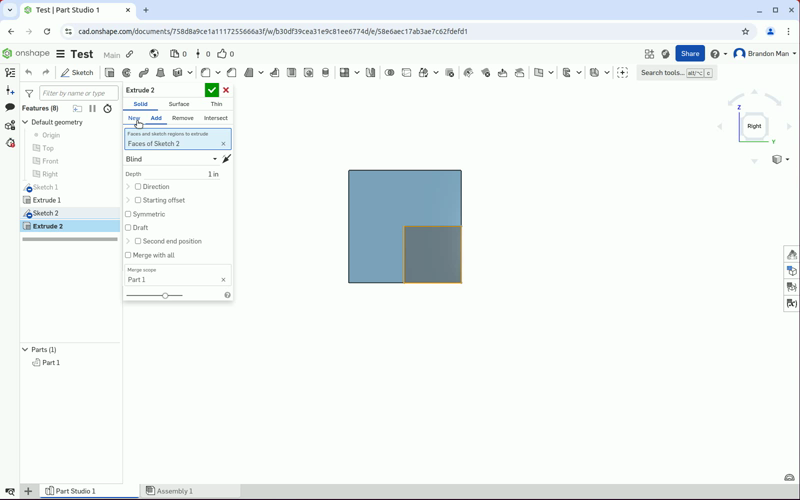
click(137, 120)
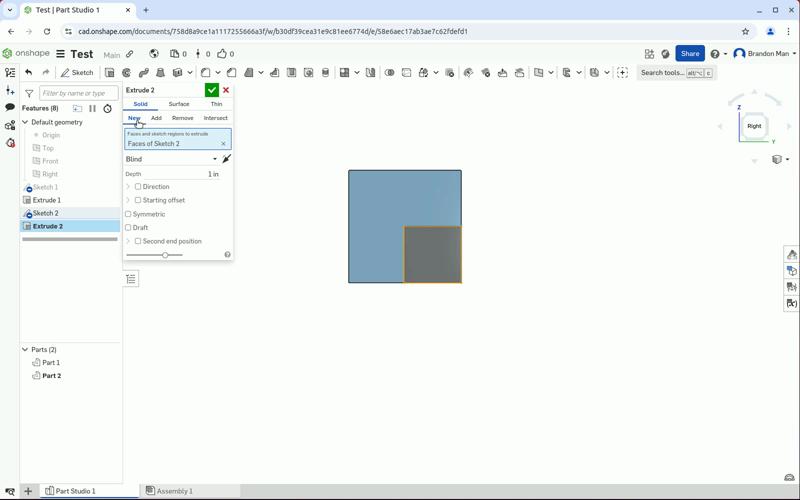
key(tab, 4)
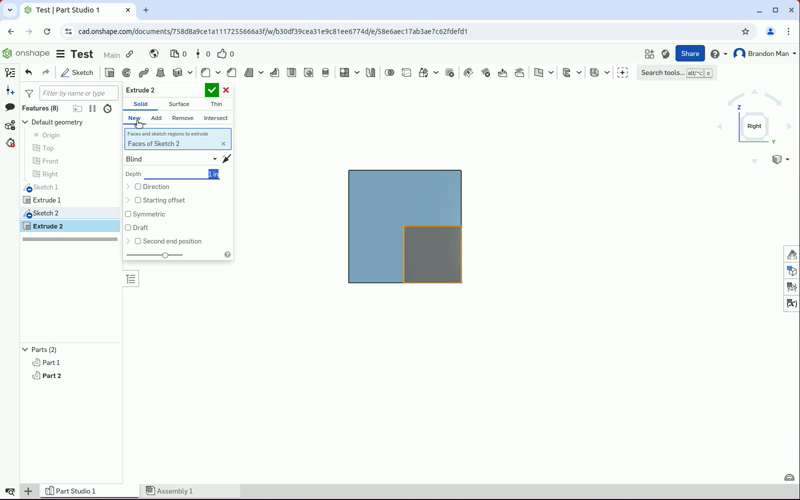
text(11.554)
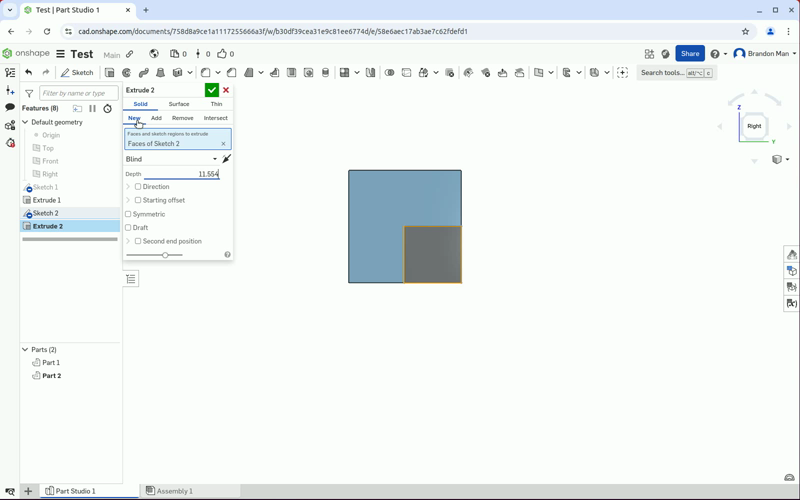
key(enter)
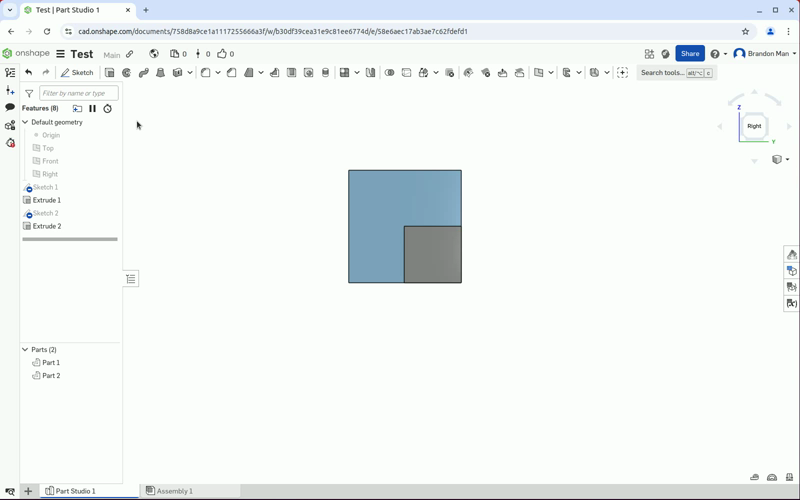
key(shift+h)
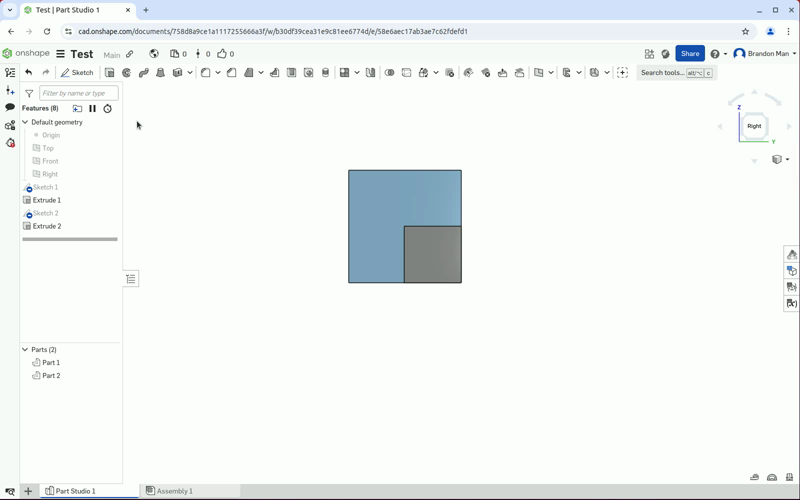
key(shift+h)
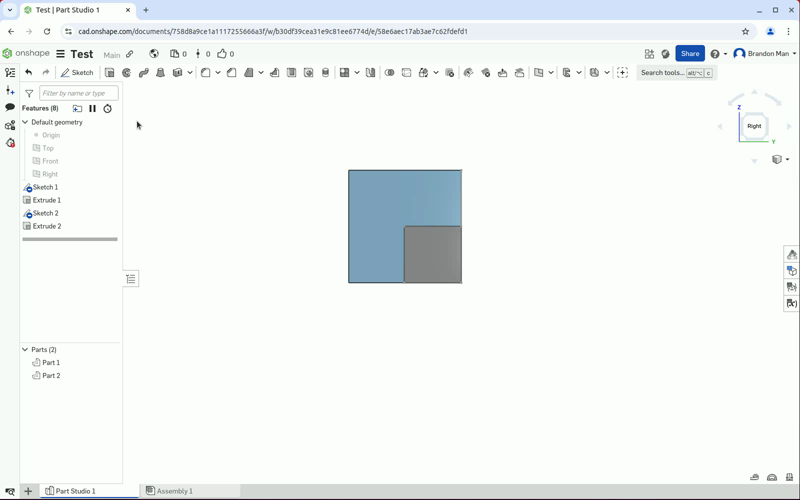
key(shift+7)
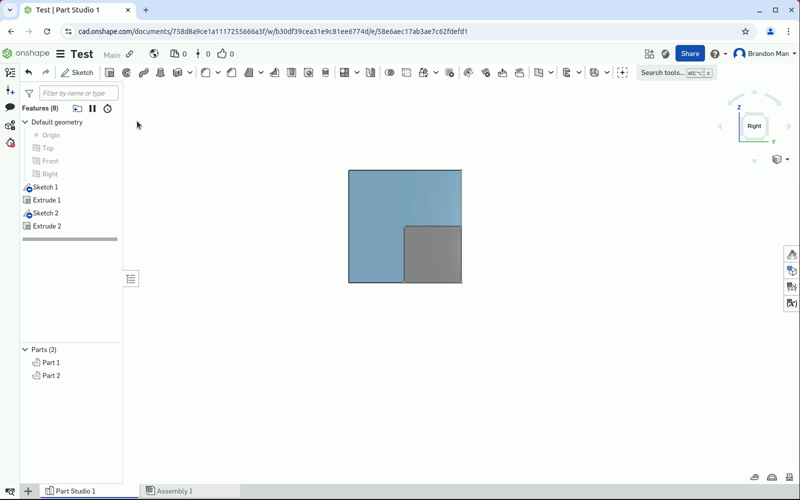
key(right, 2)
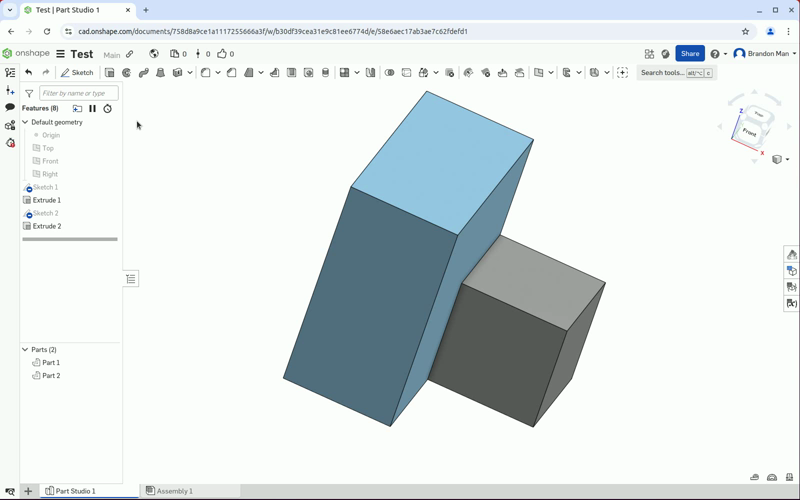
key(down, 2)
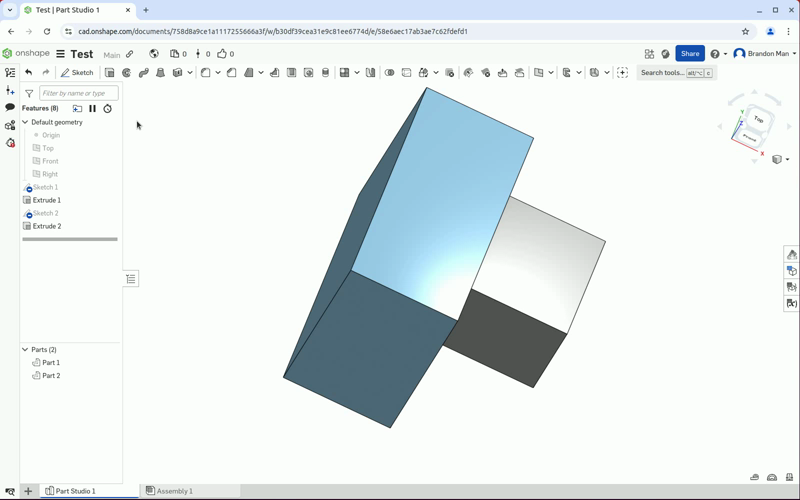
key(up, 2)
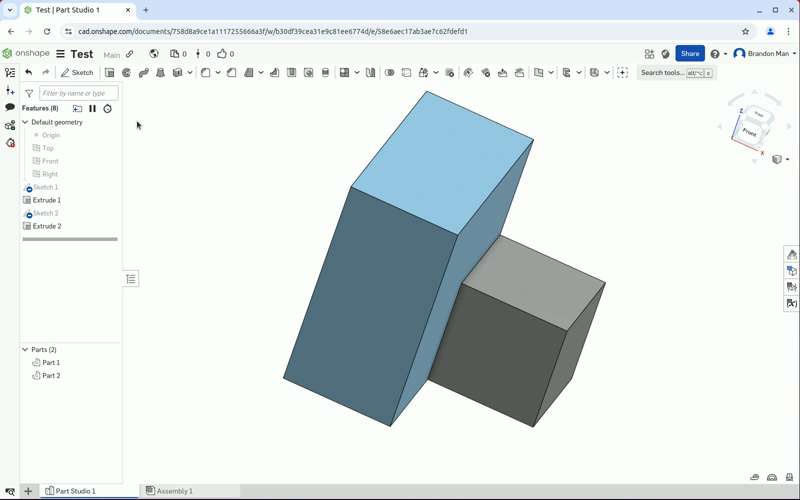
key(left, 2)
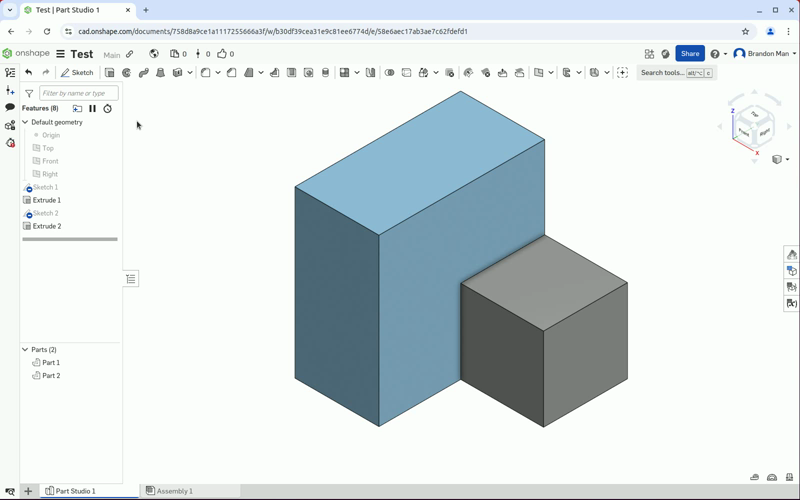
mouse_move(73, 189)
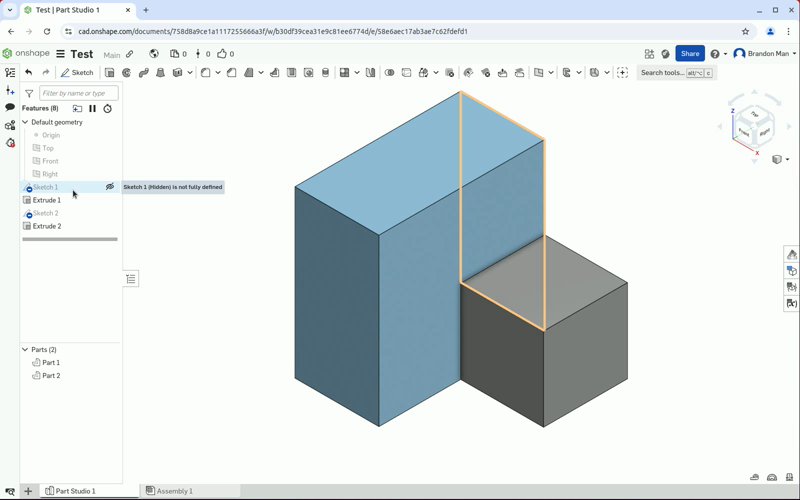
click(73, 189)